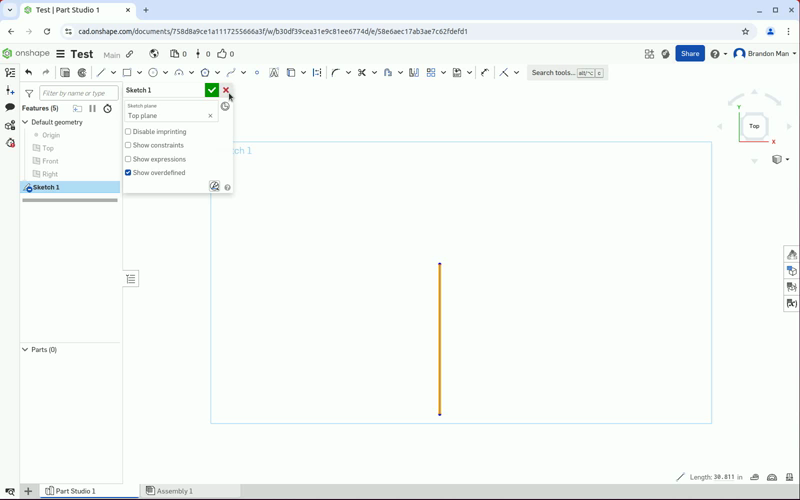
key(shift+h)
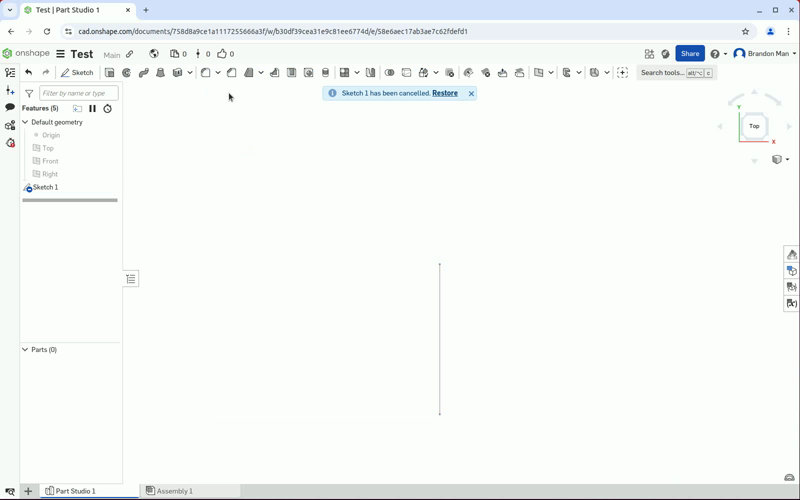
key(shift+s)
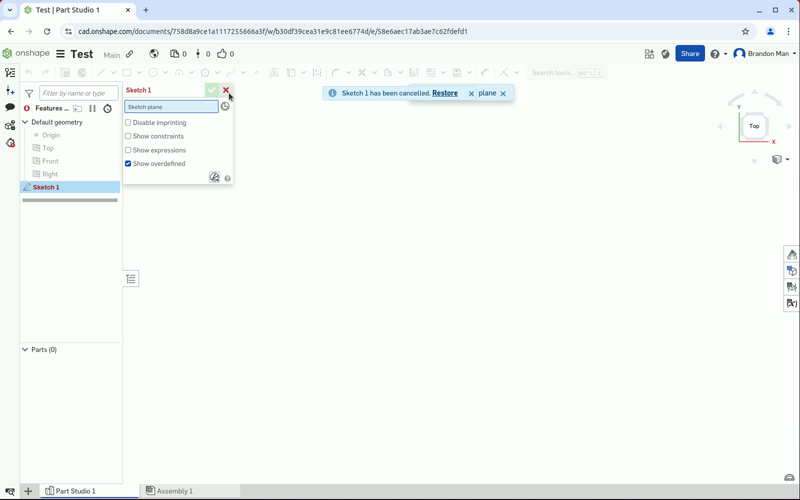
mouse_move(73, 150)
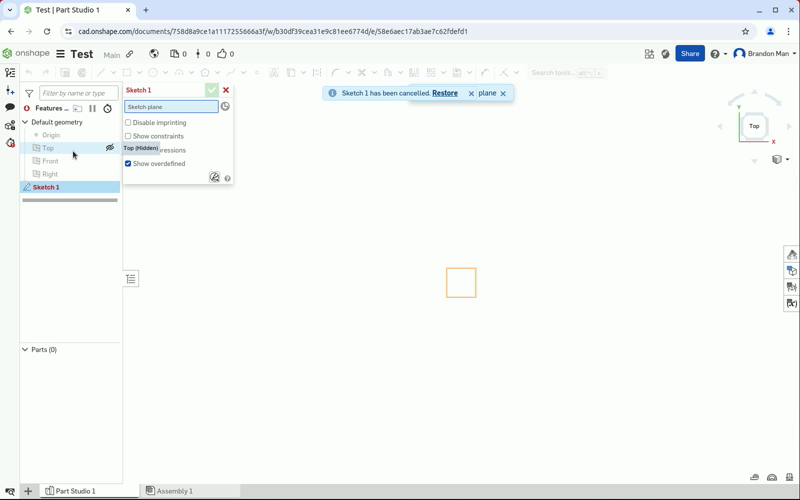
click(73, 150)
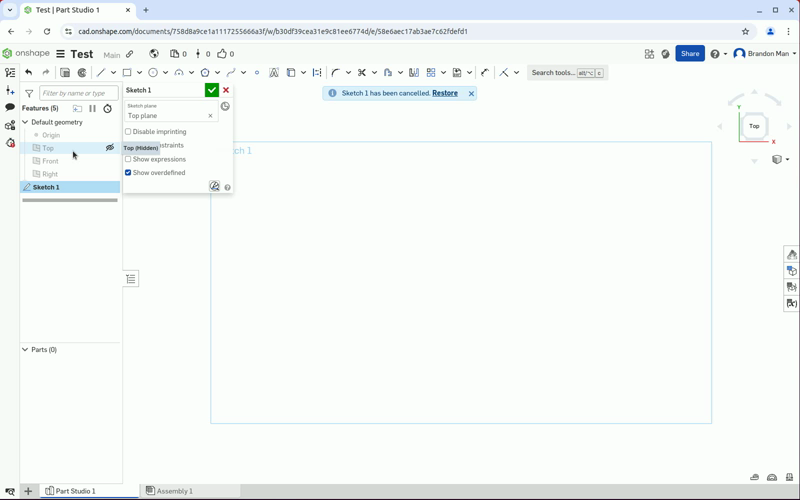
mouse_move(73, 352)
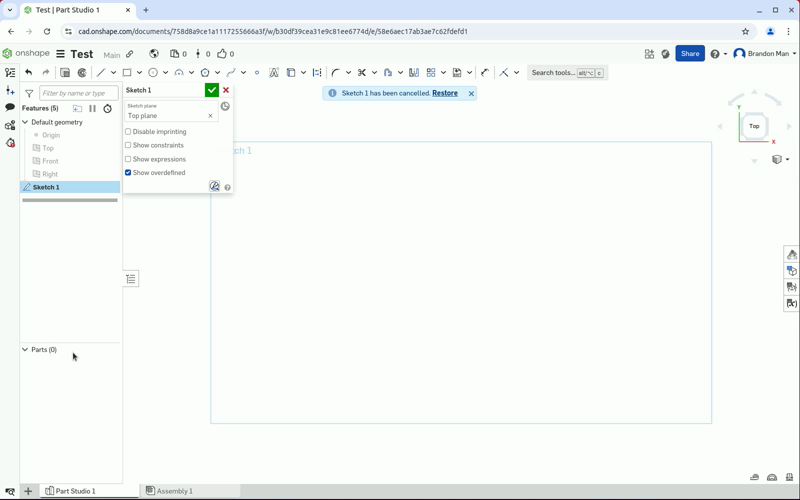
key(y)
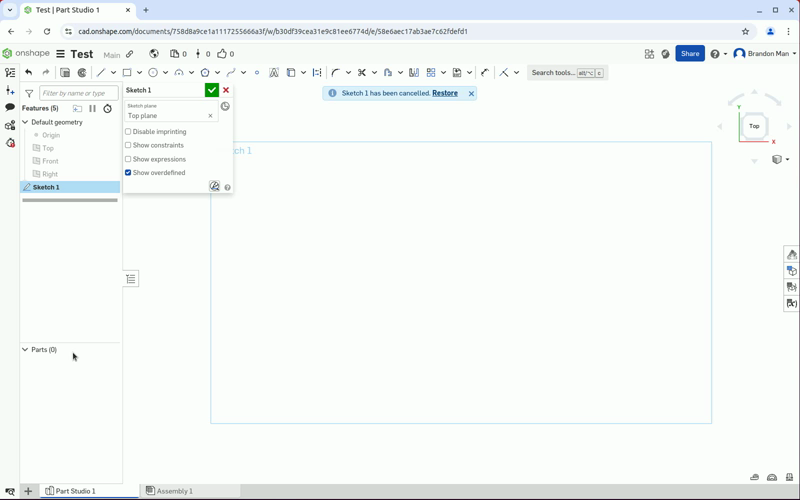
key(l)
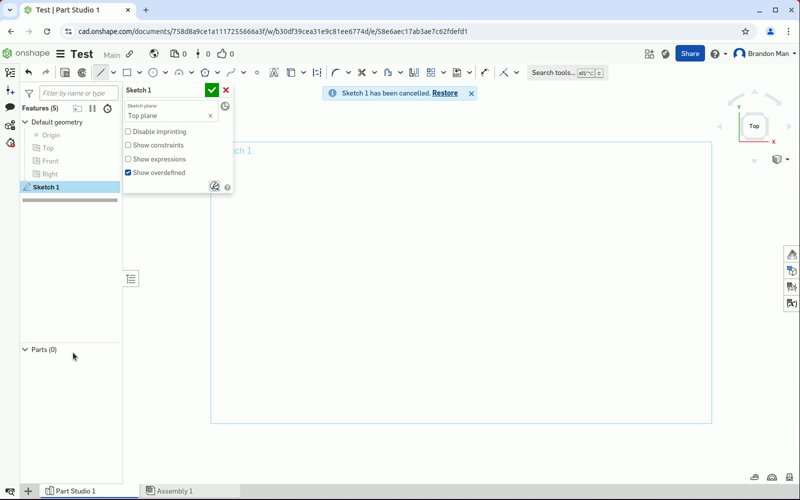
key_down(shift)
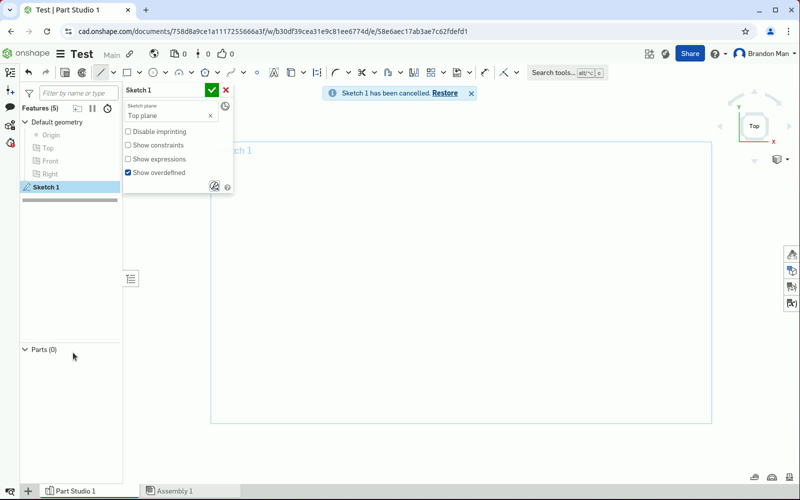
mouse_move(404, 311)
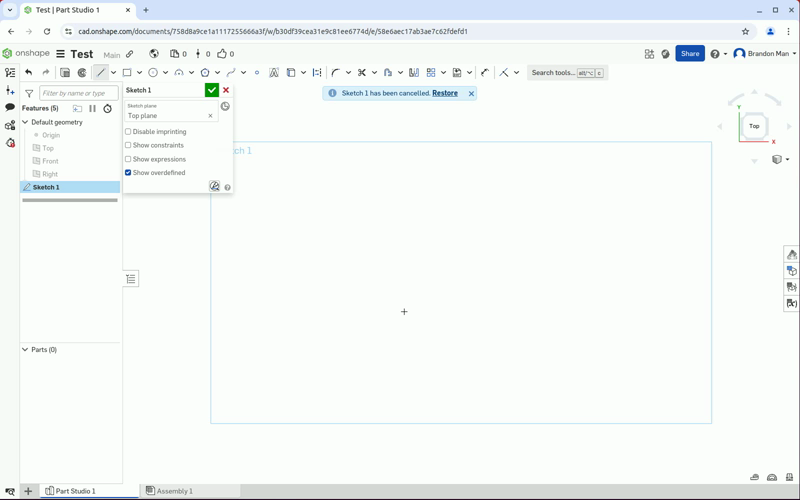
click(404, 311)
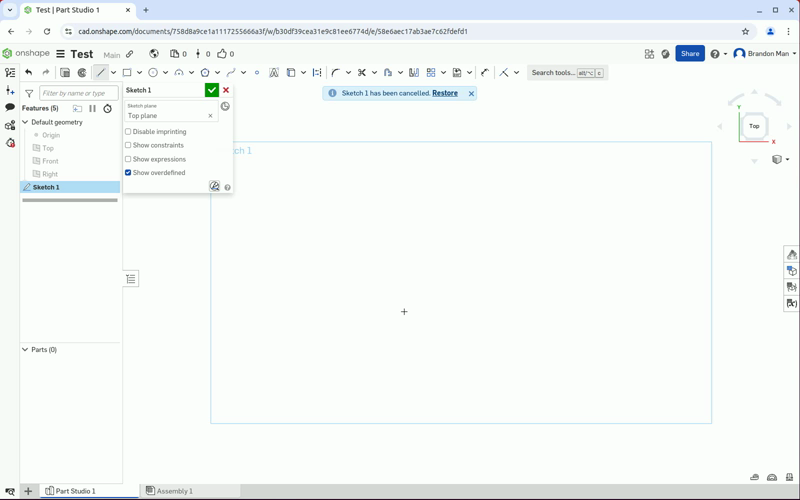
key_up(shift)
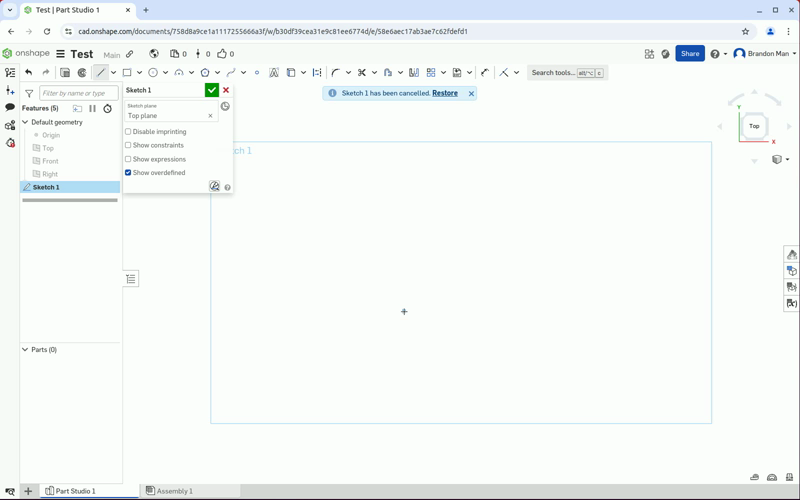
key_down(shift)
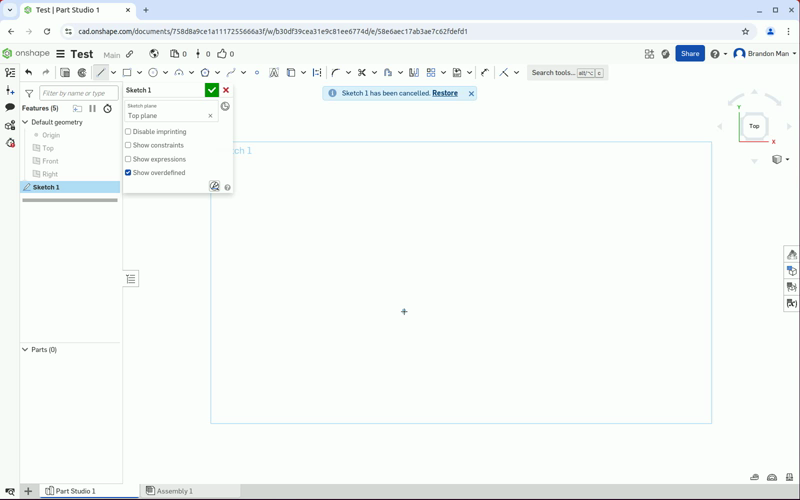
mouse_move(516, 311)
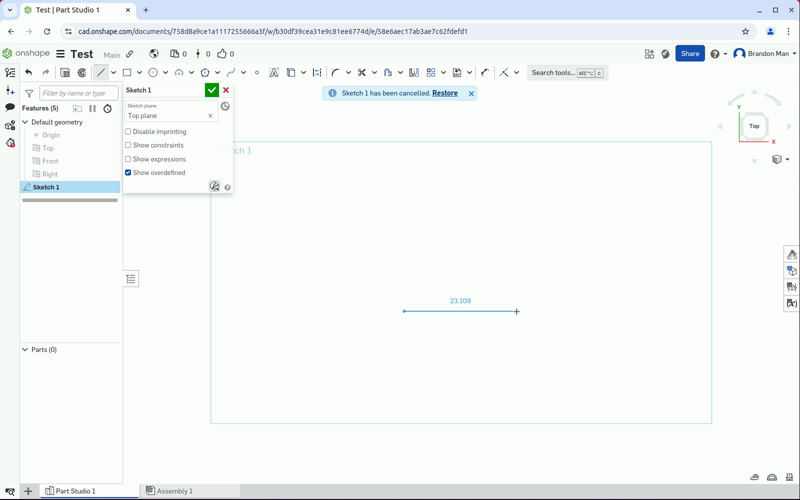
click(516, 311)
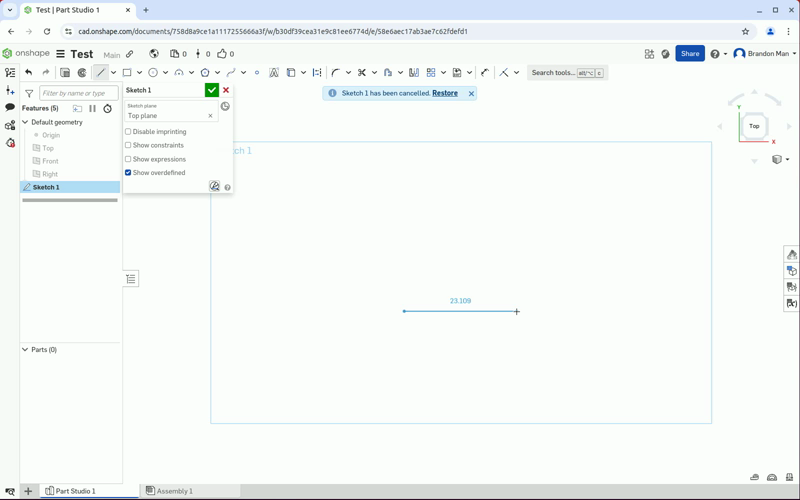
key_up(shift)
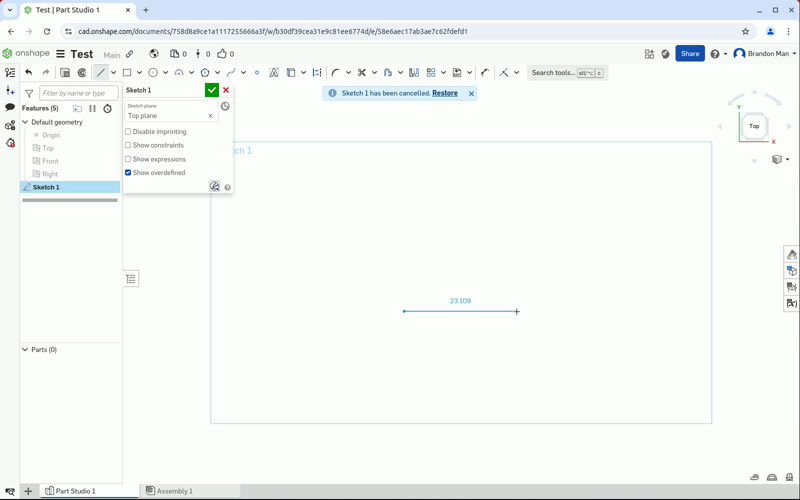
key_down(shift)
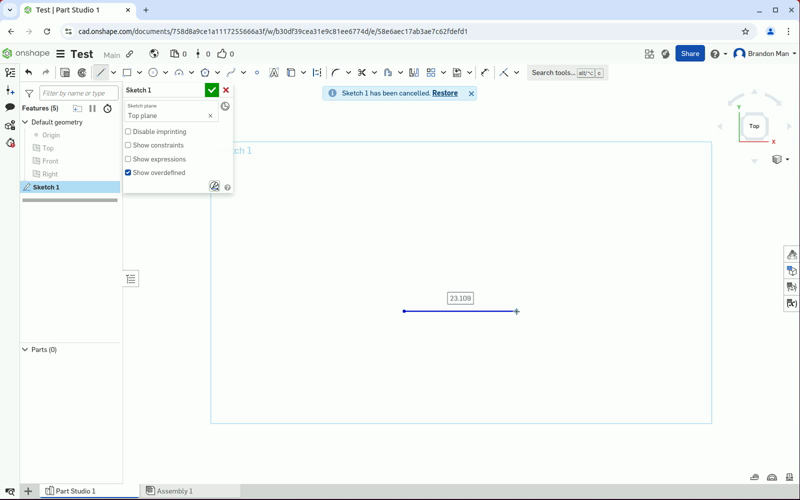
mouse_move(546, 311)
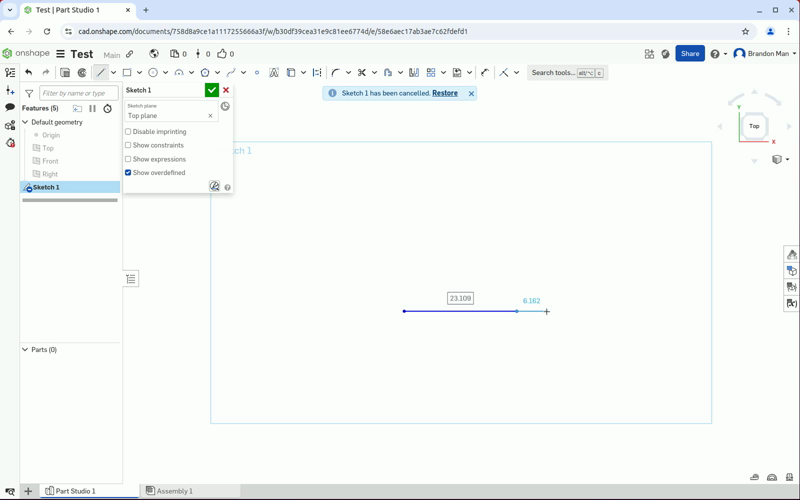
mouse_move(516, 254)
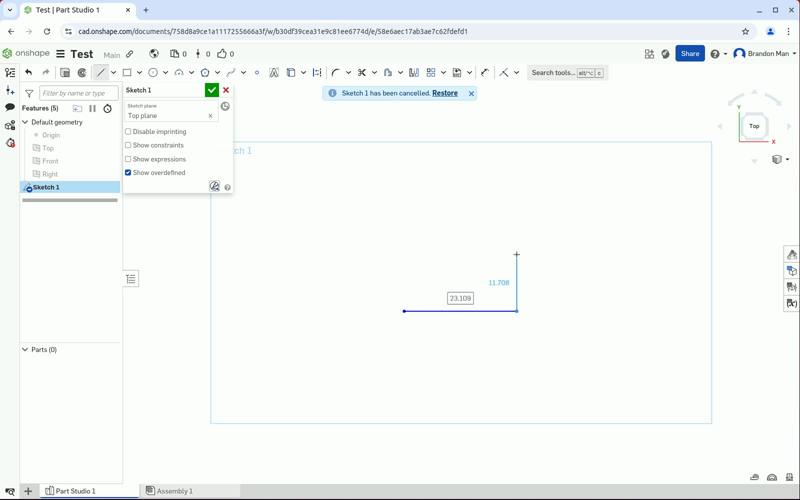
click(516, 254)
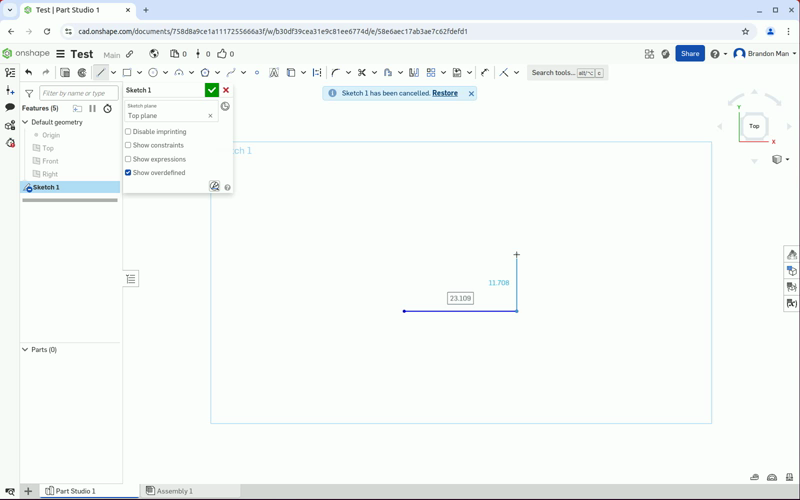
key_up(shift)
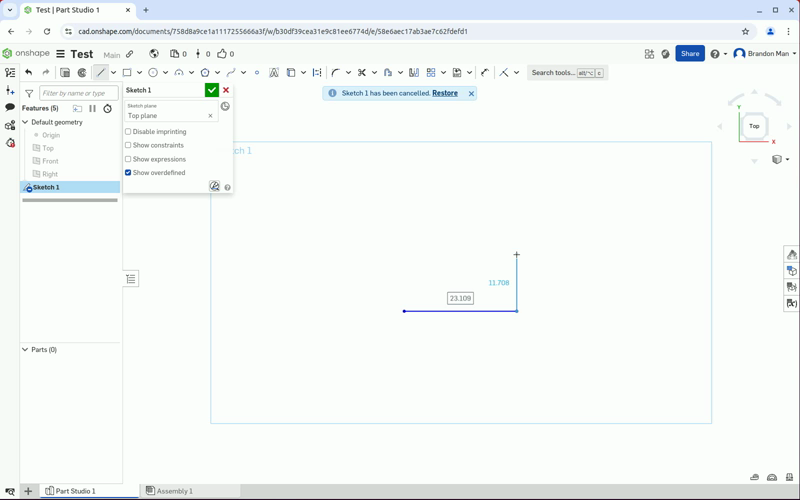
key_down(shift)
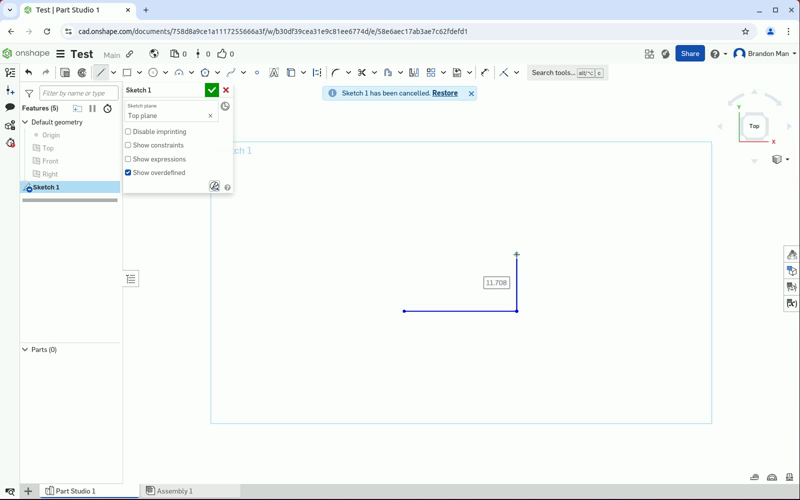
mouse_move(404, 254)
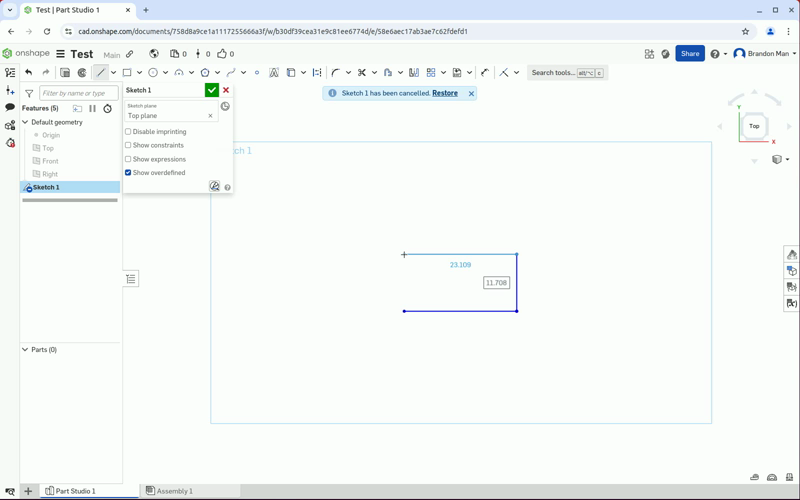
click(404, 254)
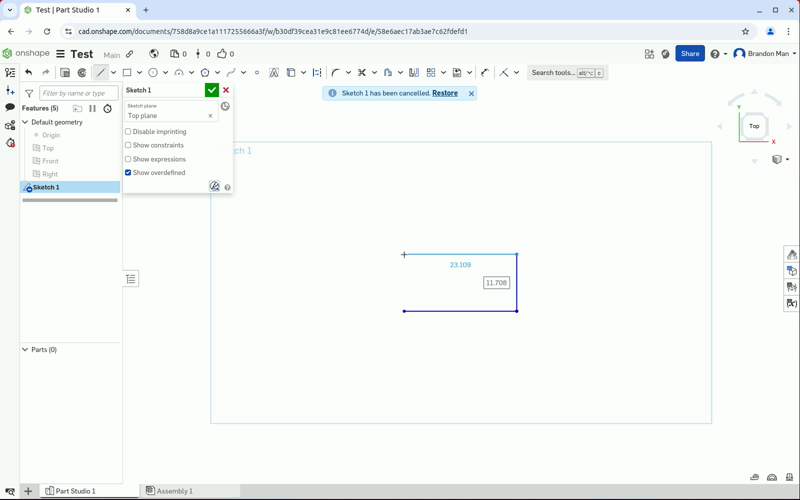
key_up(shift)
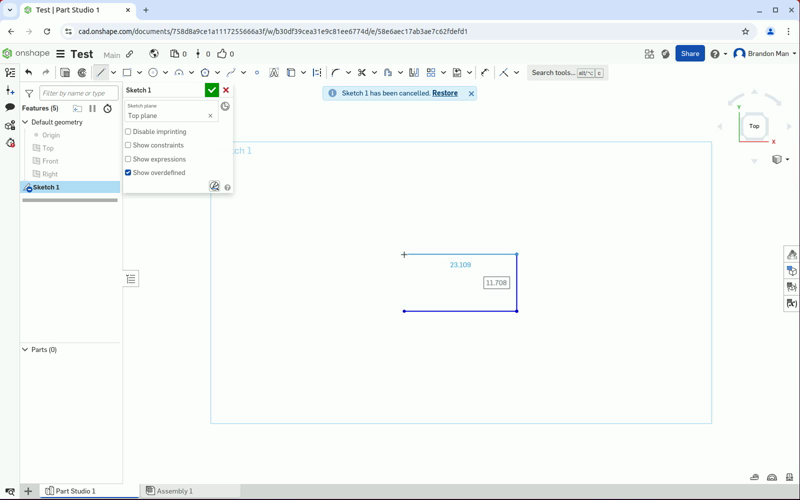
mouse_move(434, 254)
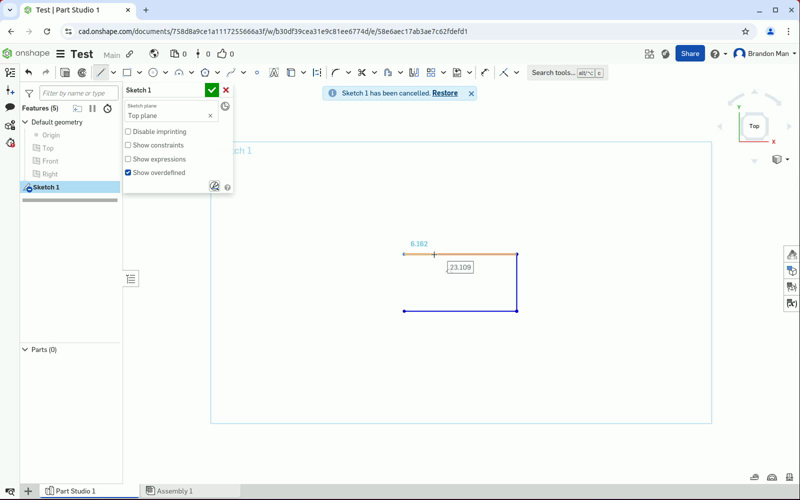
key_down(shift)
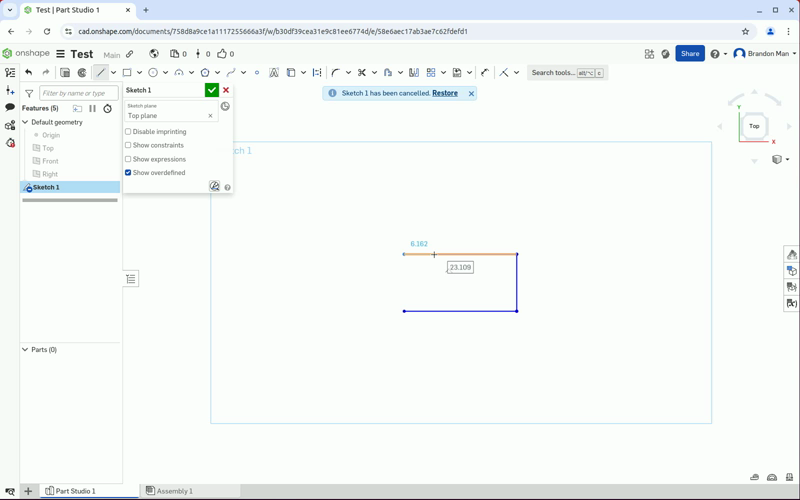
mouse_move(404, 311)
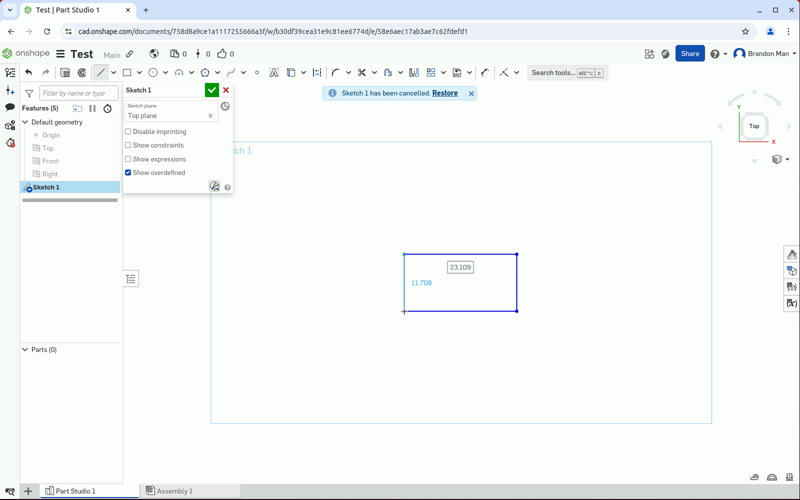
key_up(shift)
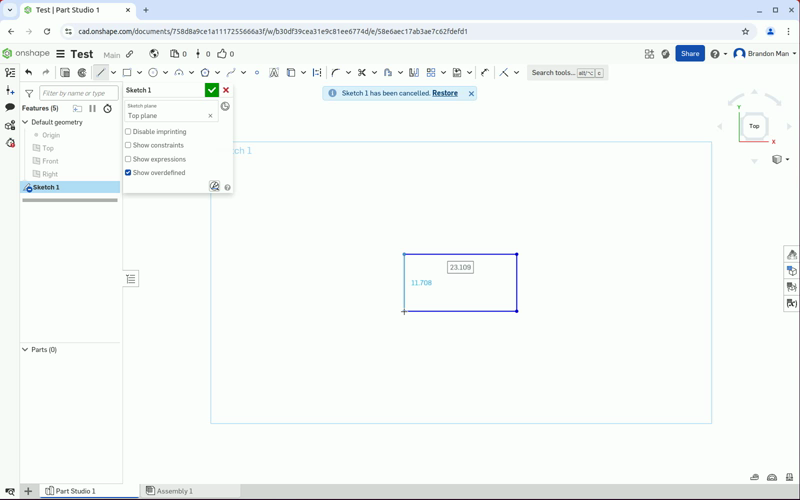
click(404, 311)
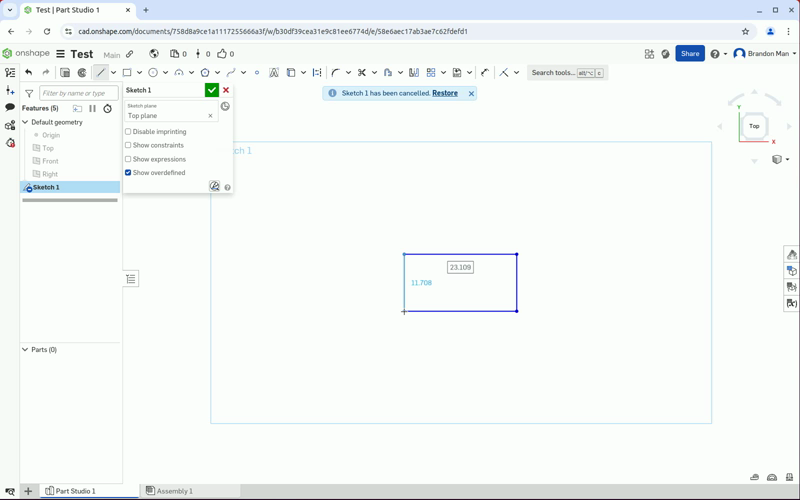
key(esc)
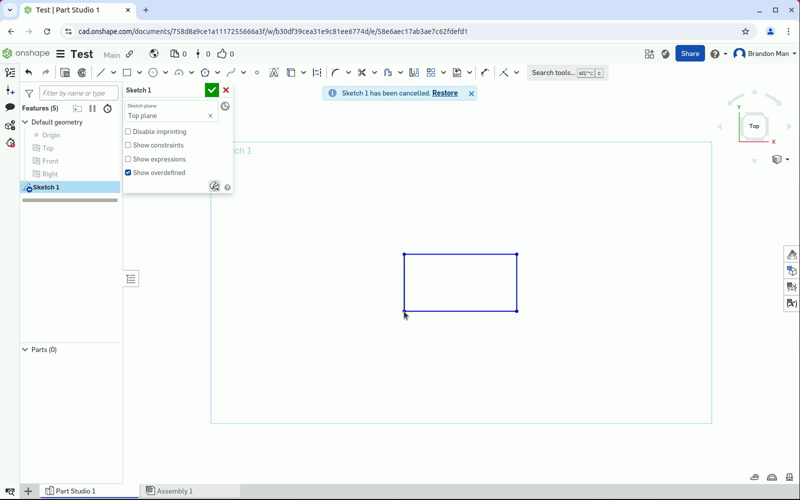
mouse_move(466, 270)
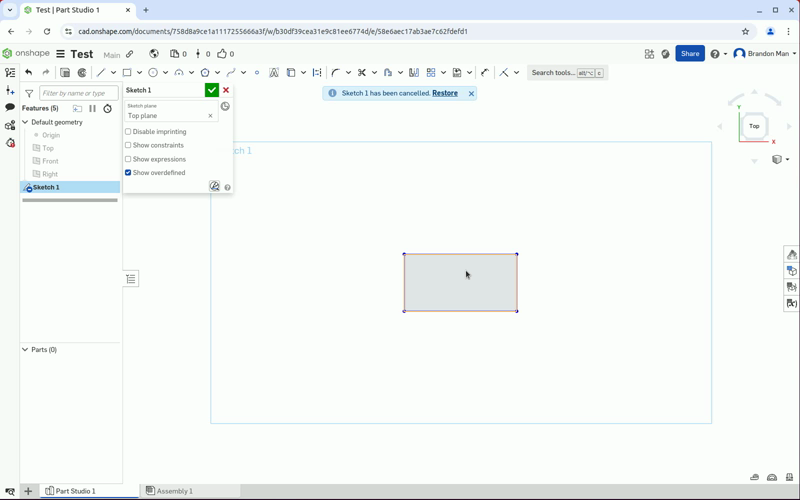
click(466, 270)
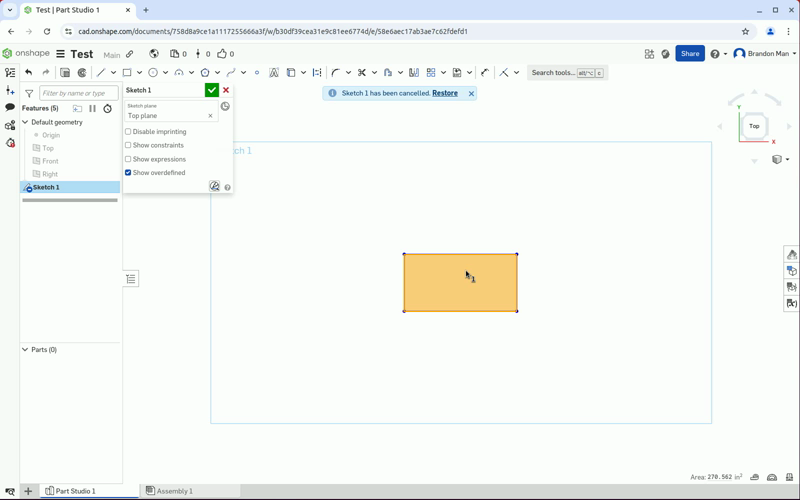
mouse_move(73, 352)
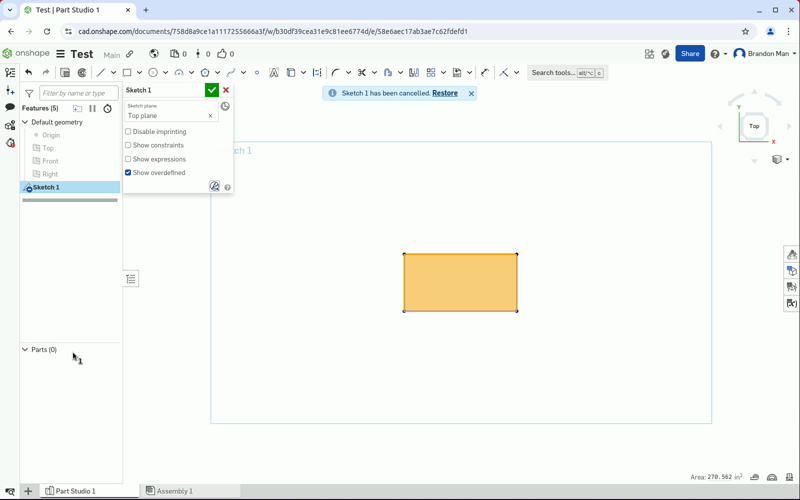
key(shift+y)
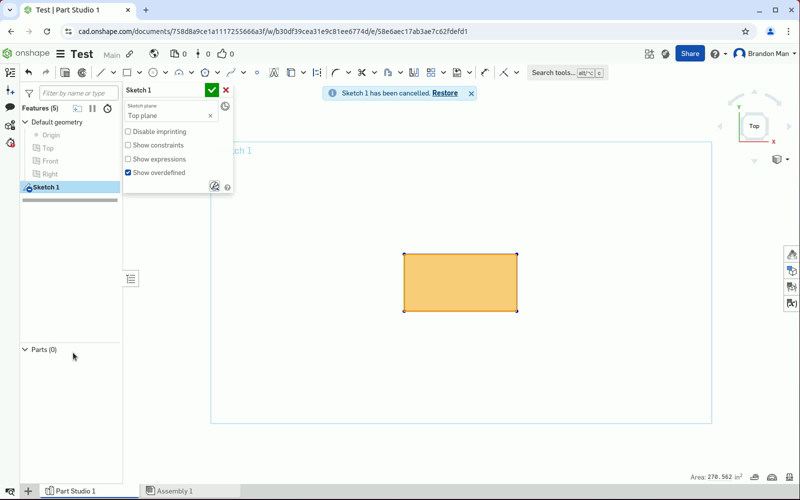
key(shift+e)
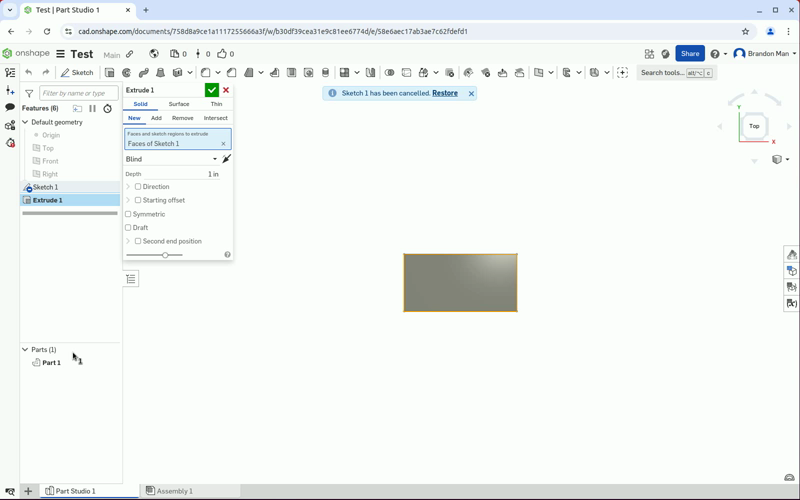
mouse_move(143, 106)
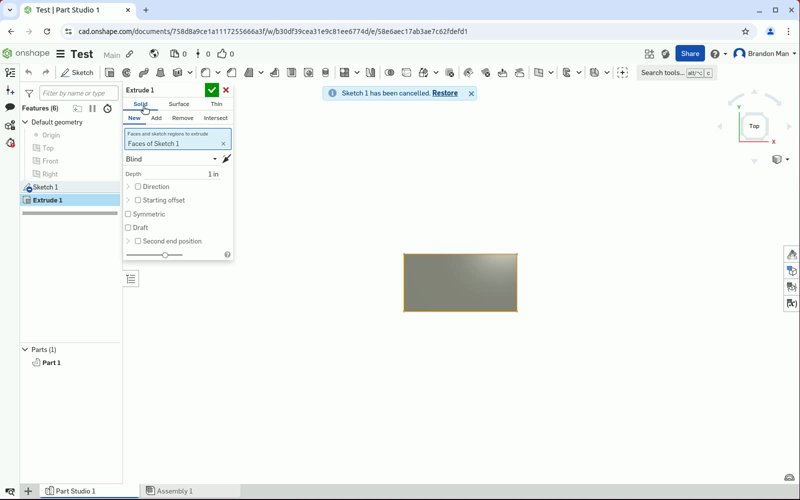
click(143, 106)
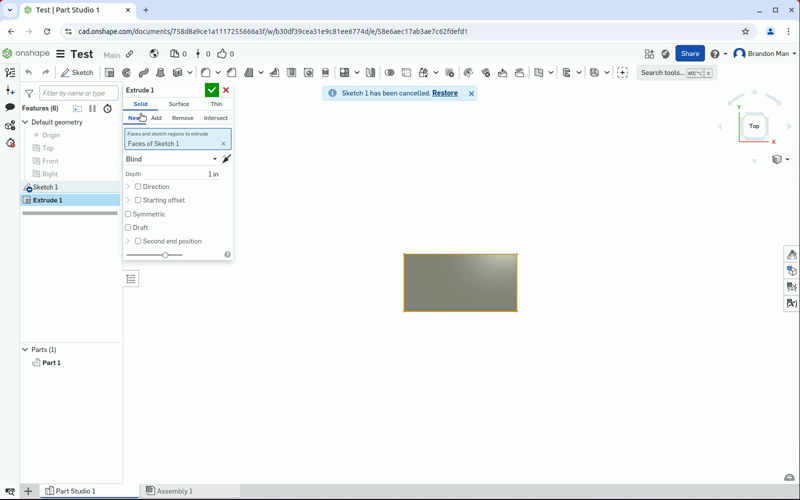
mouse_move(137, 120)
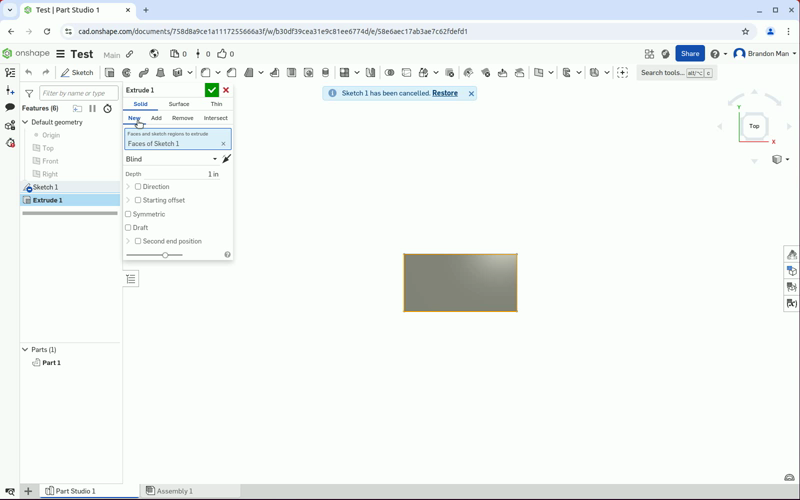
click(137, 120)
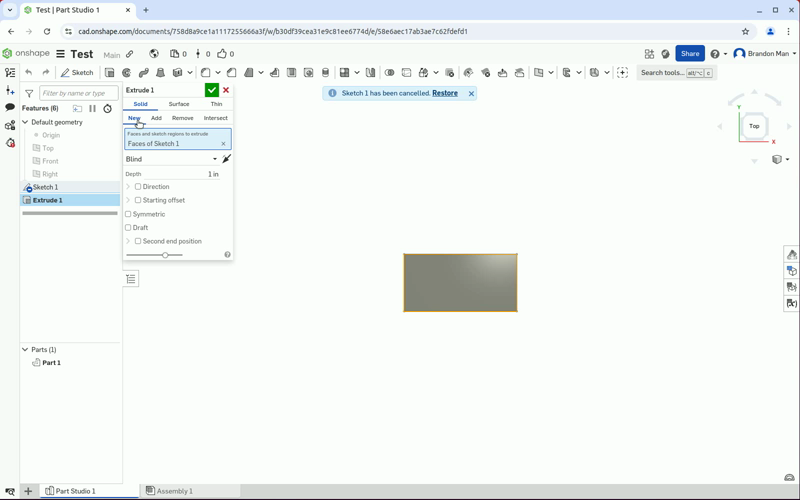
key(tab, 4)
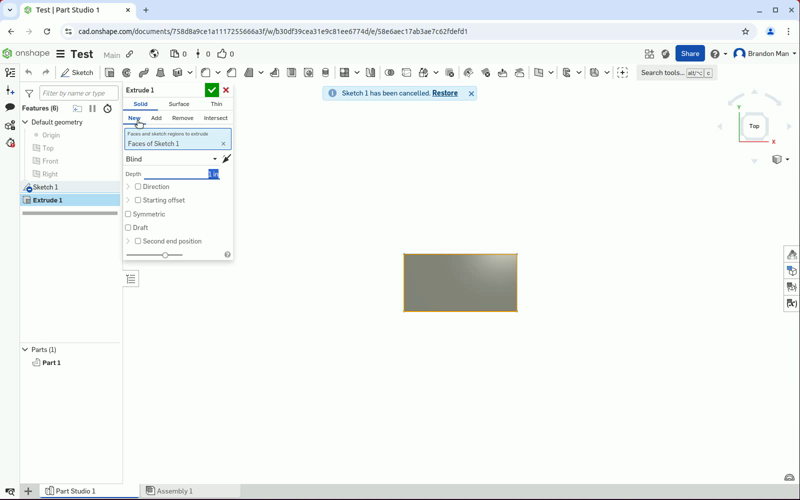
text(-15.405)
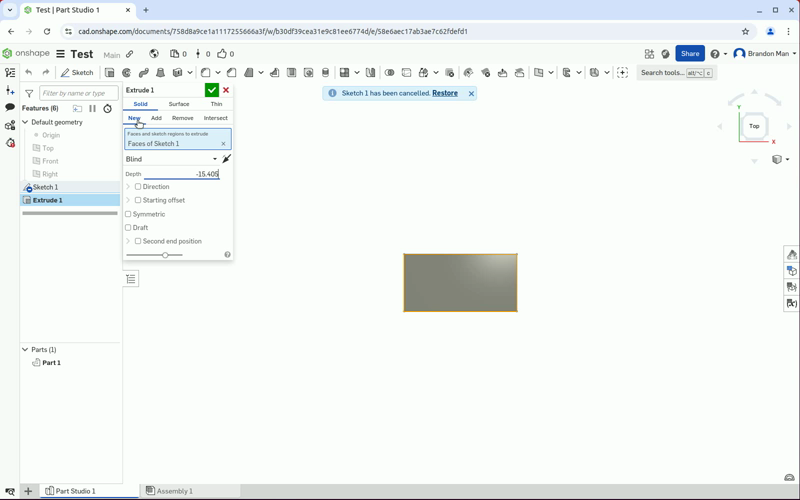
key(enter)
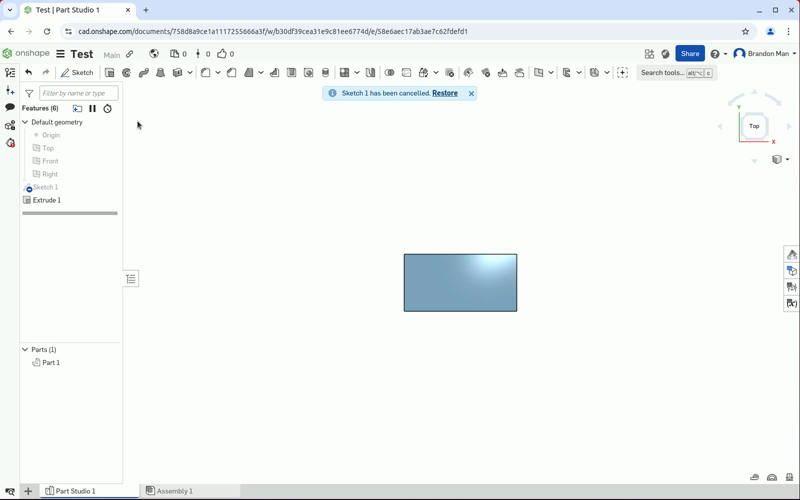
key(shift+h)
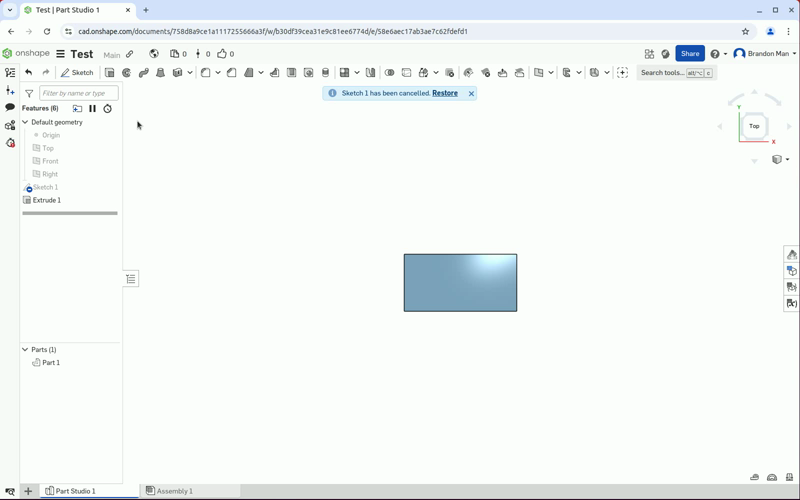
key(shift+h)
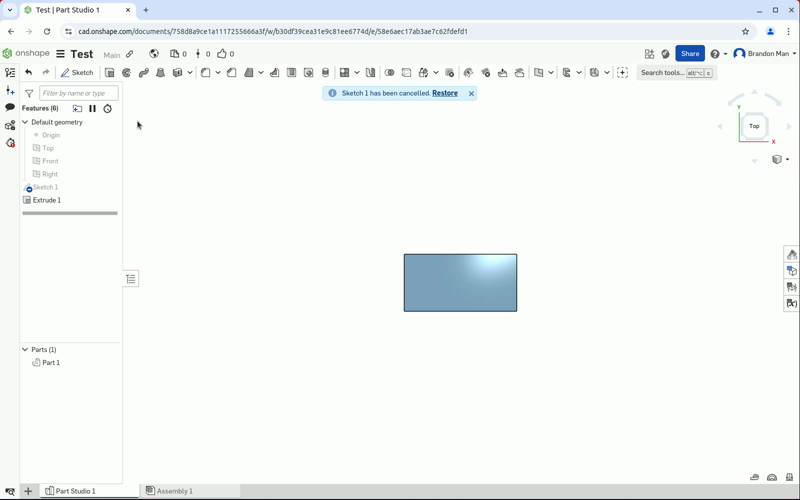
mouse_move(73, 189)
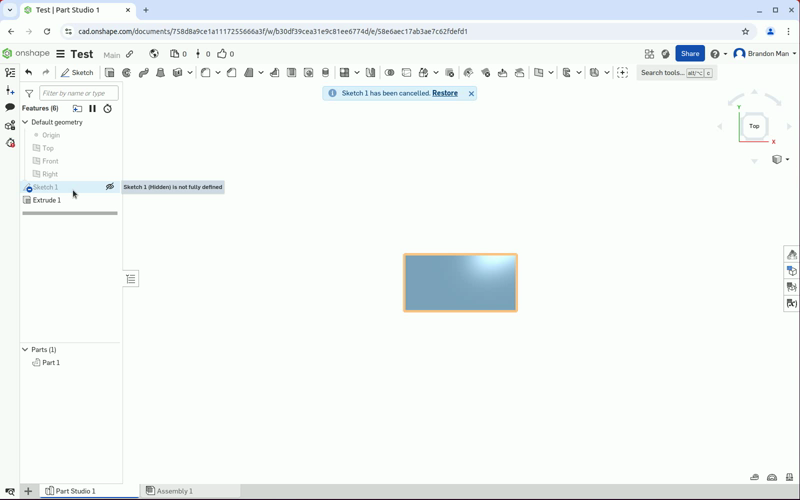
click(73, 189)
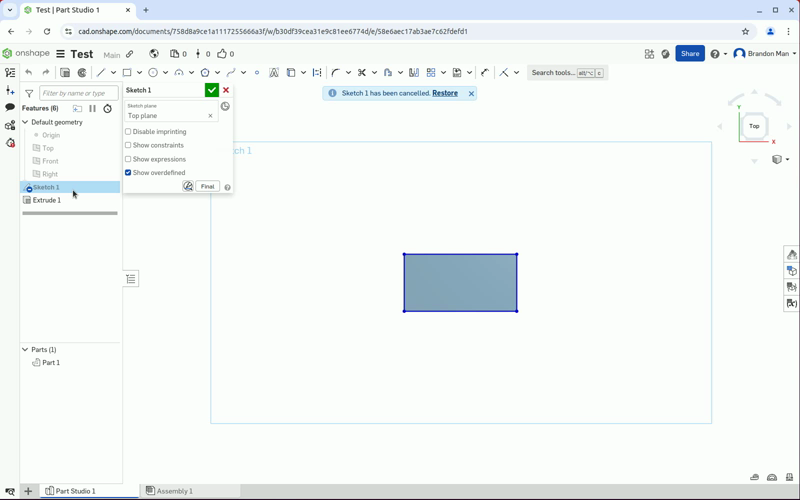
mouse_move(229, 92)
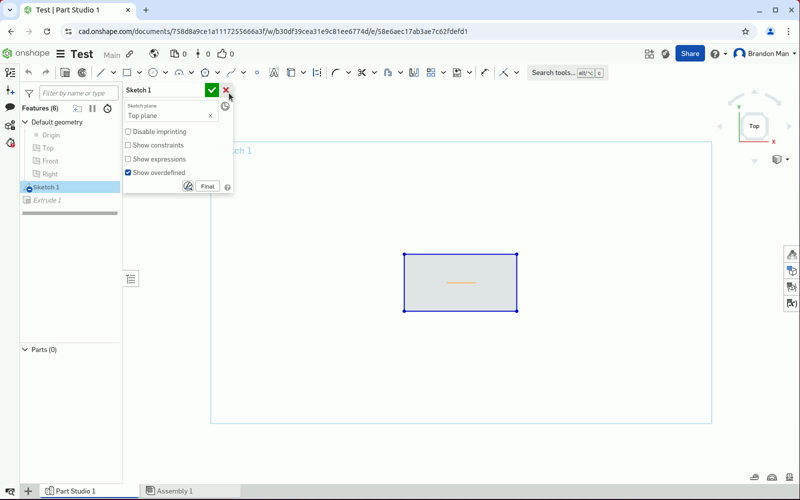
click(229, 92)
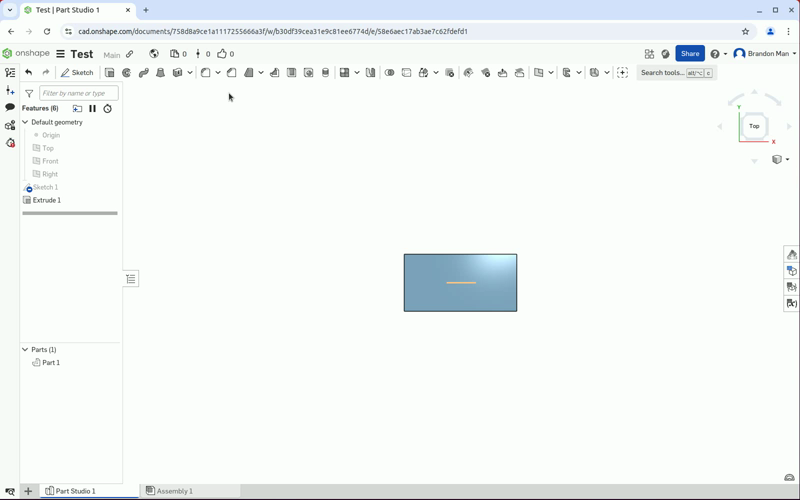
mouse_move(73, 352)
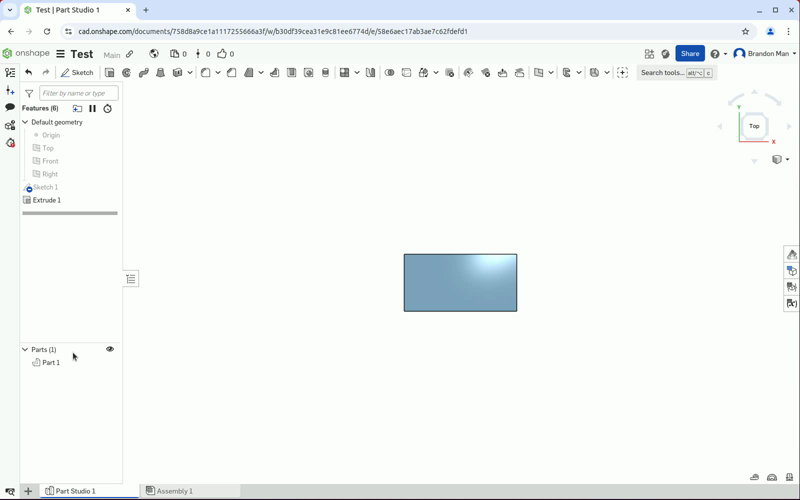
key(y)
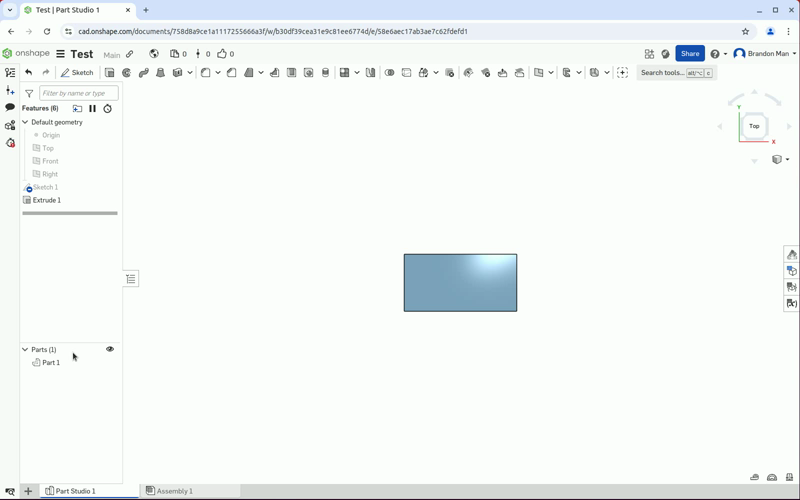
key(shift+p)
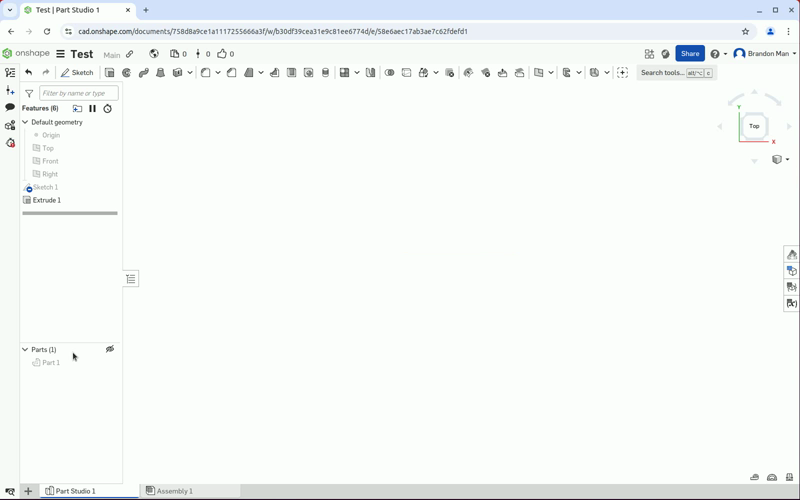
key(space)
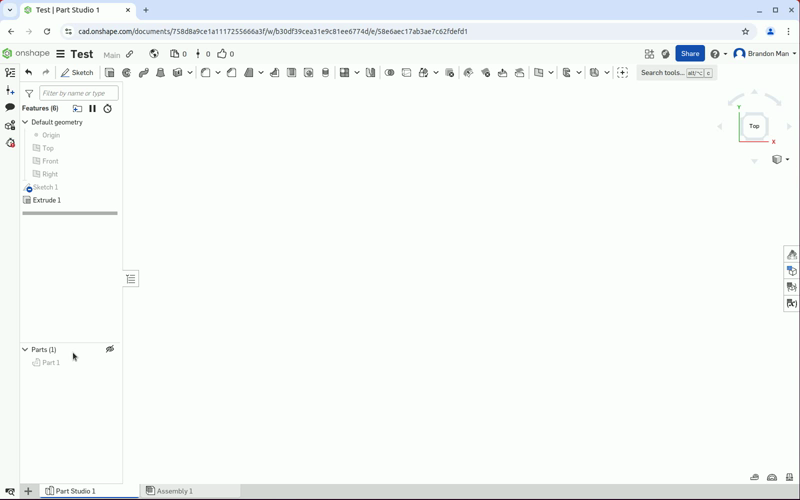
key_down(shift)
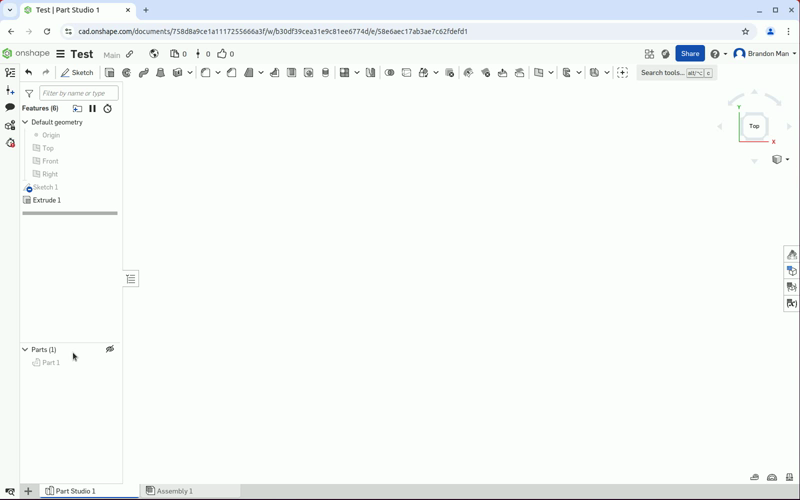
key(up)
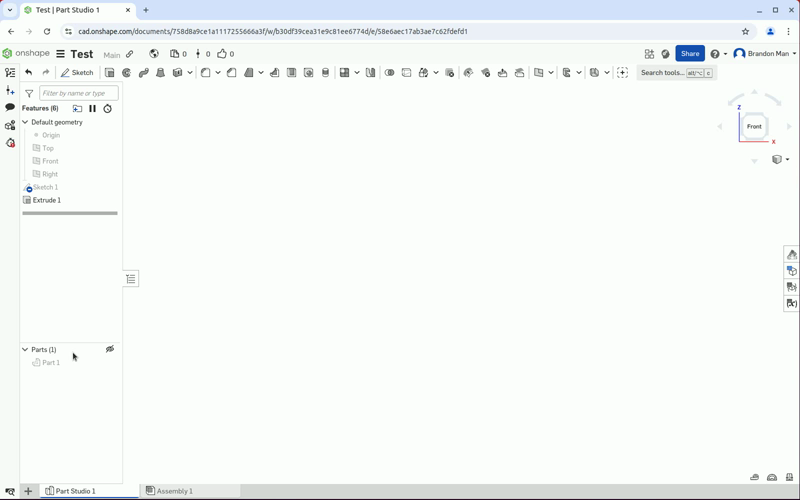
key_up(shift)
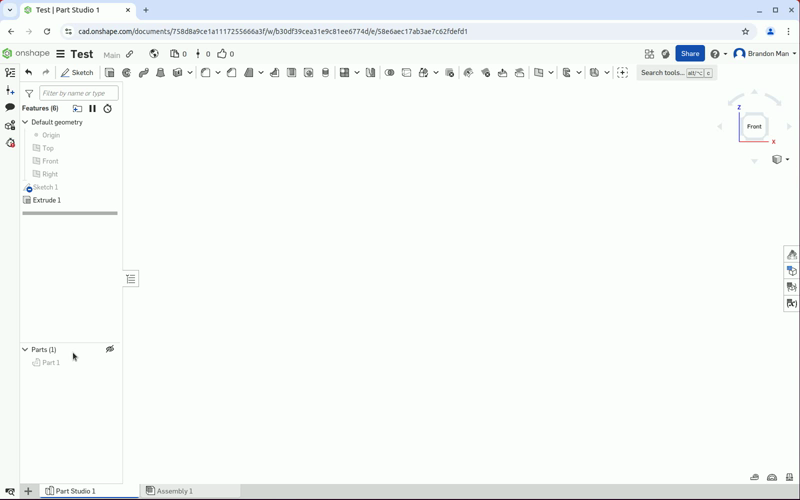
mouse_move(73, 352)
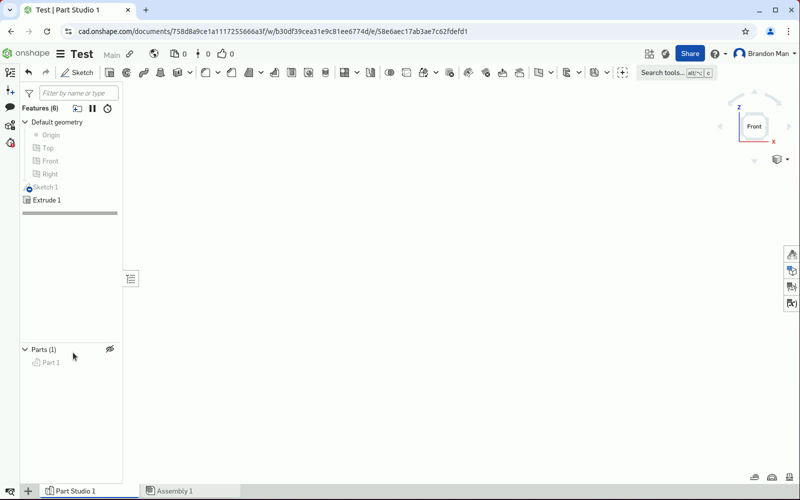
key(shift+y)
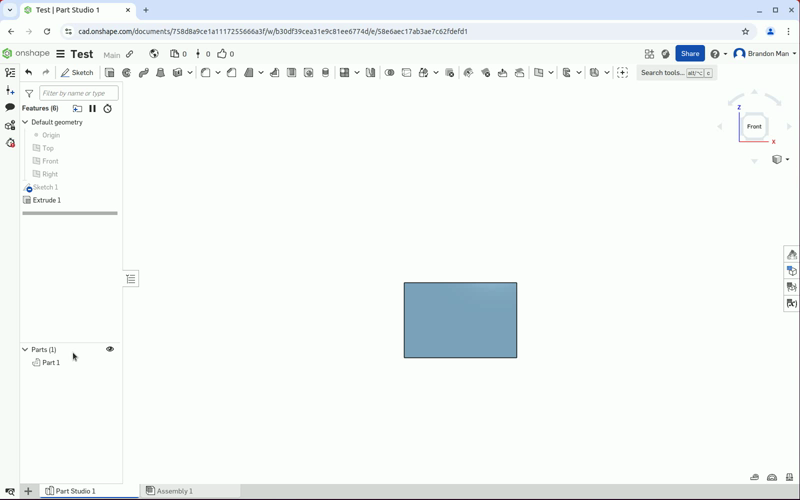
mouse_move(541, 75)
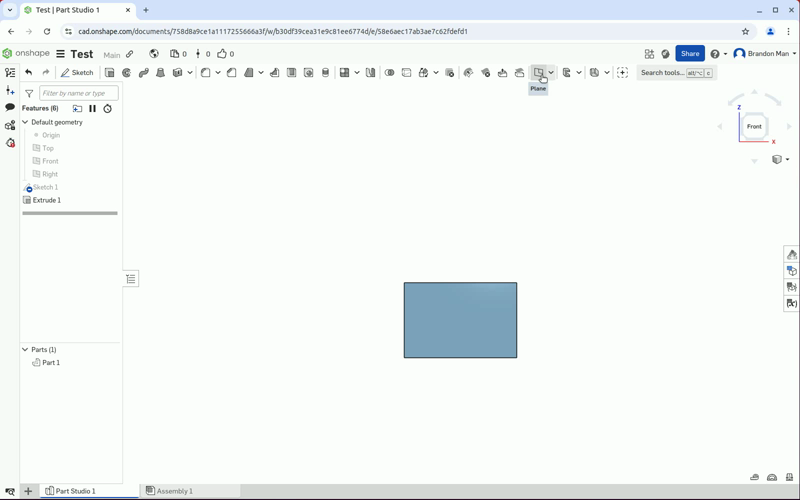
click(541, 75)
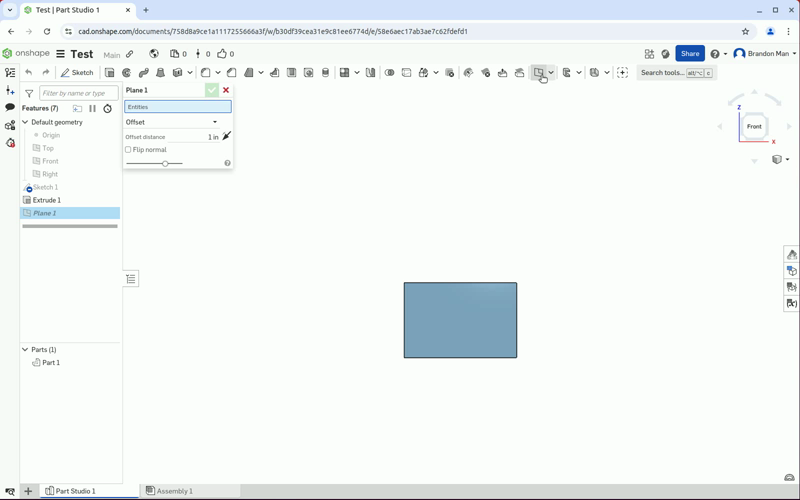
mouse_move(73, 163)
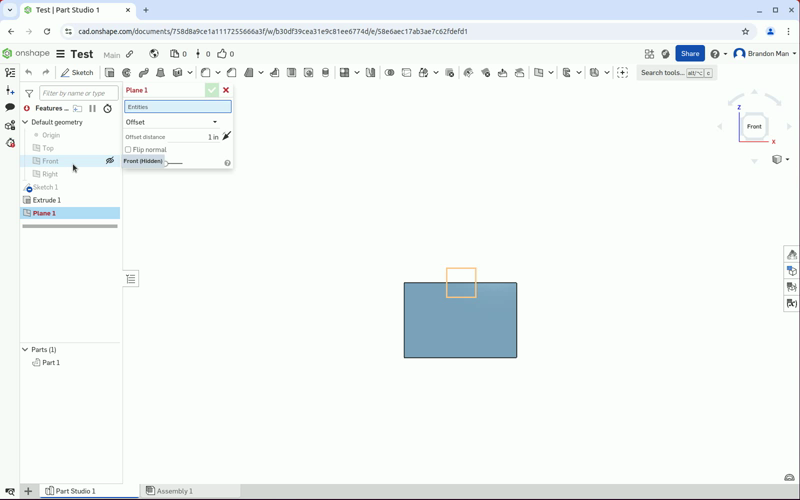
click(73, 163)
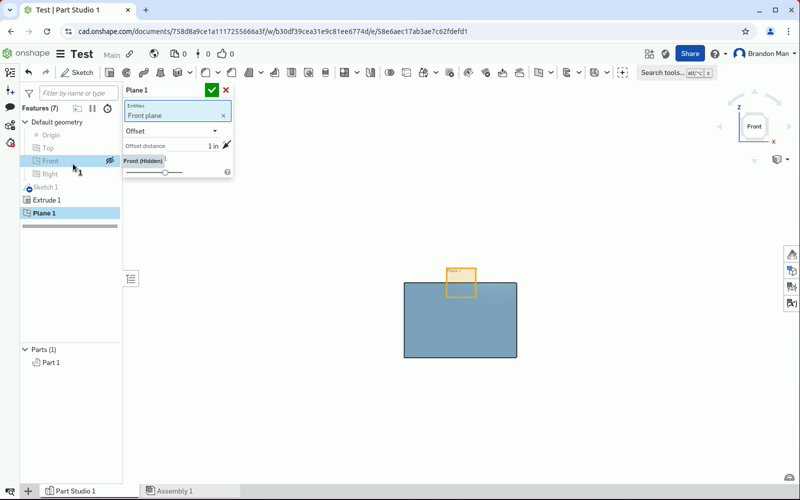
key(tab, 2)
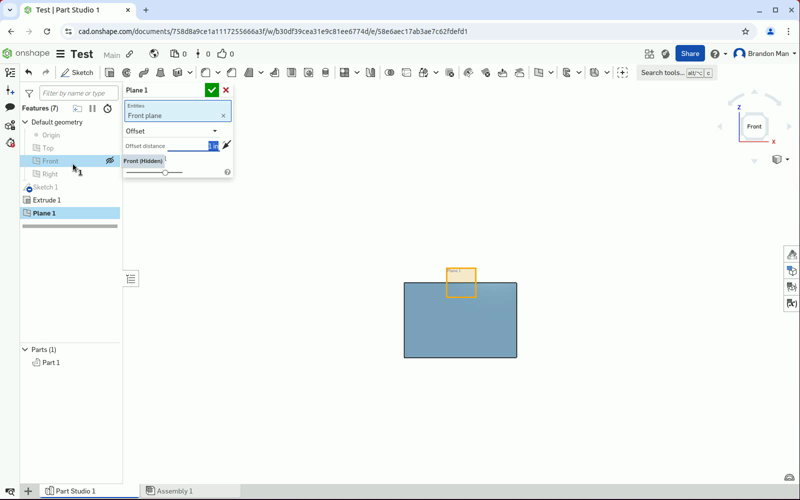
text(5.792)
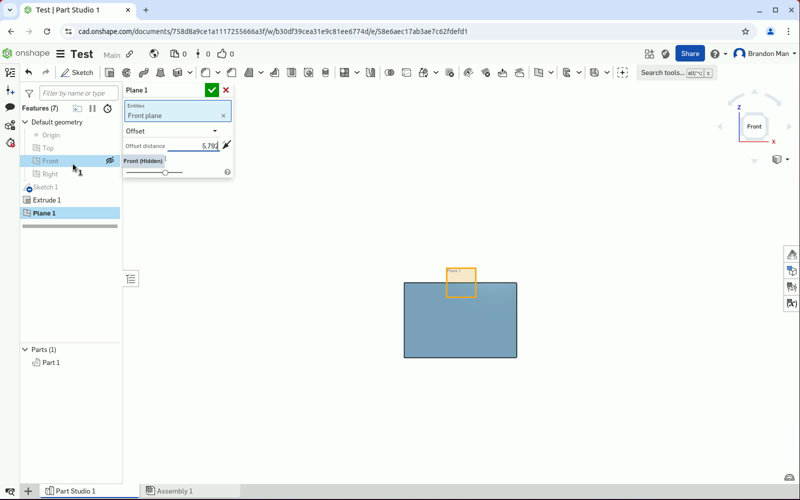
key(enter, 2)
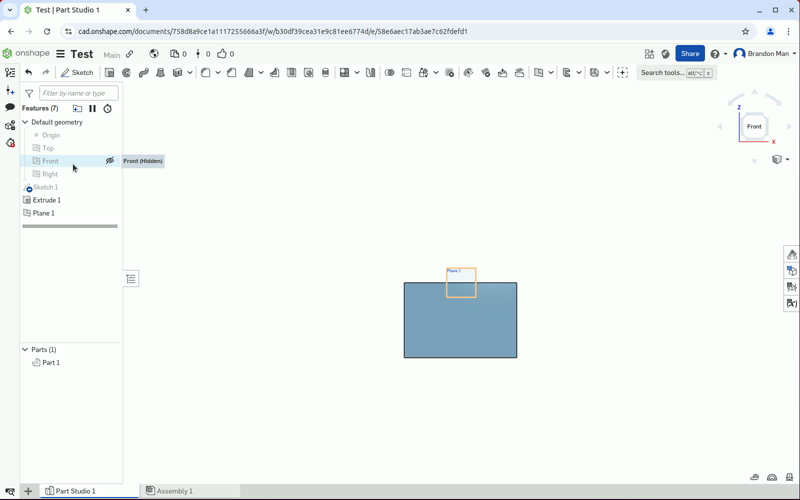
key(shift+s)
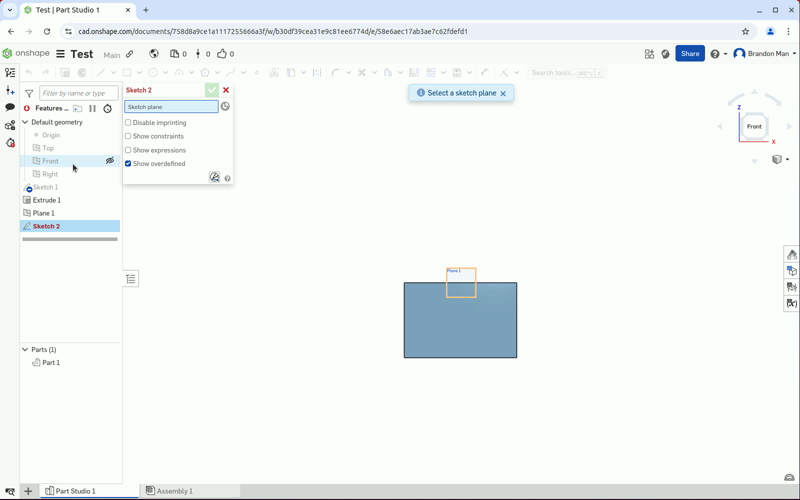
mouse_move(73, 215)
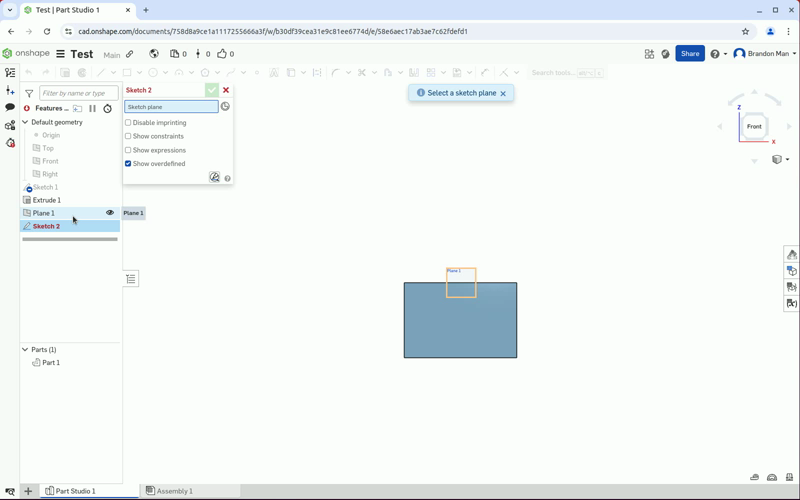
click(73, 215)
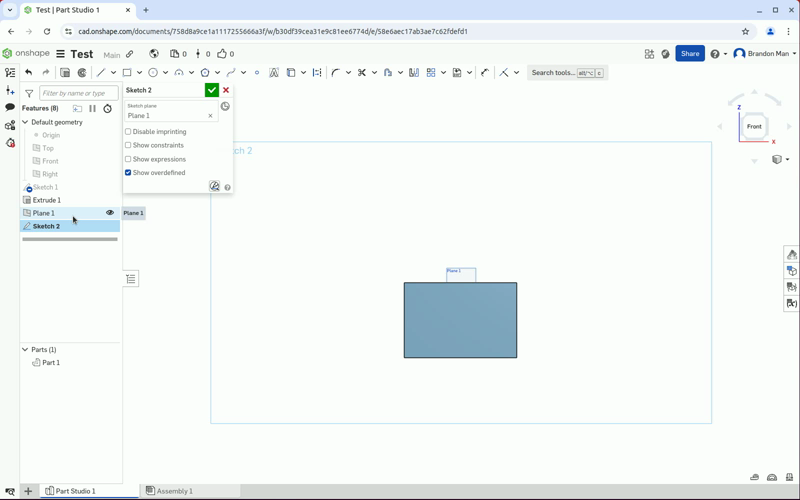
mouse_move(73, 352)
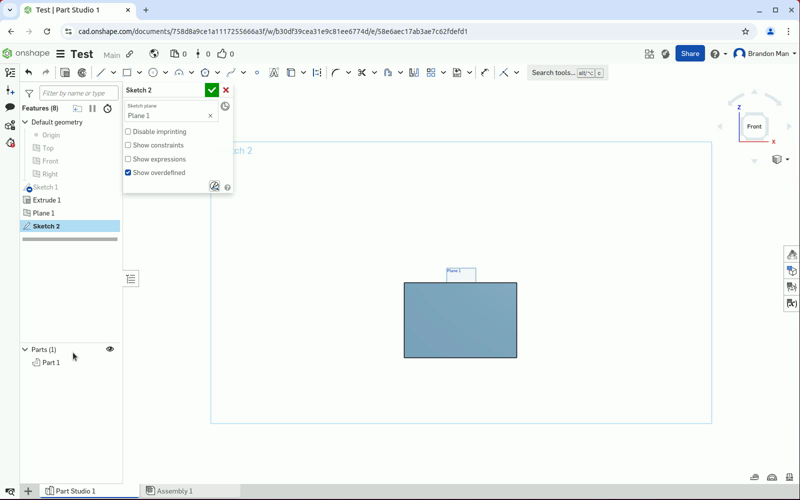
key(y)
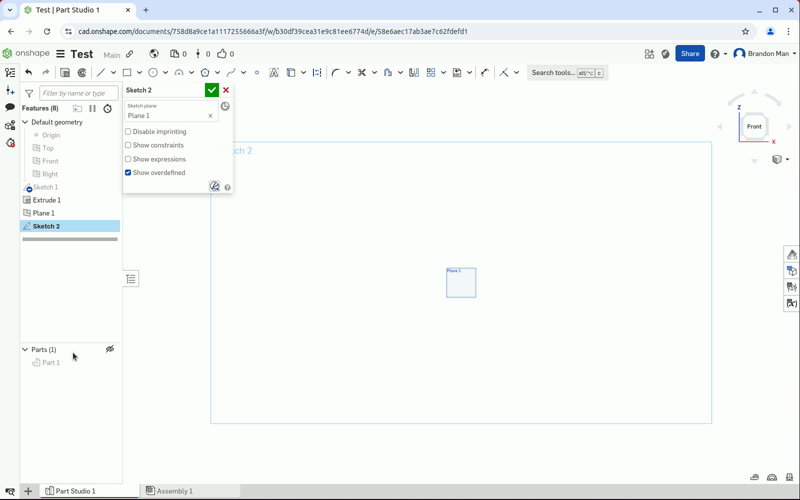
key(l)
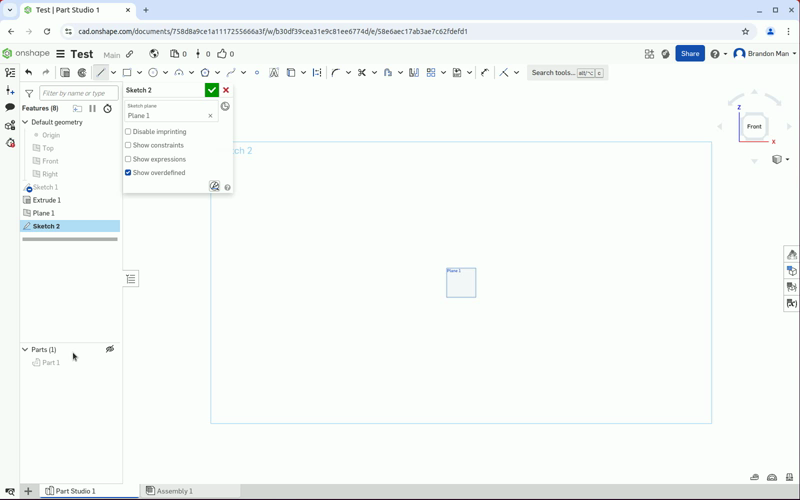
key_down(shift)
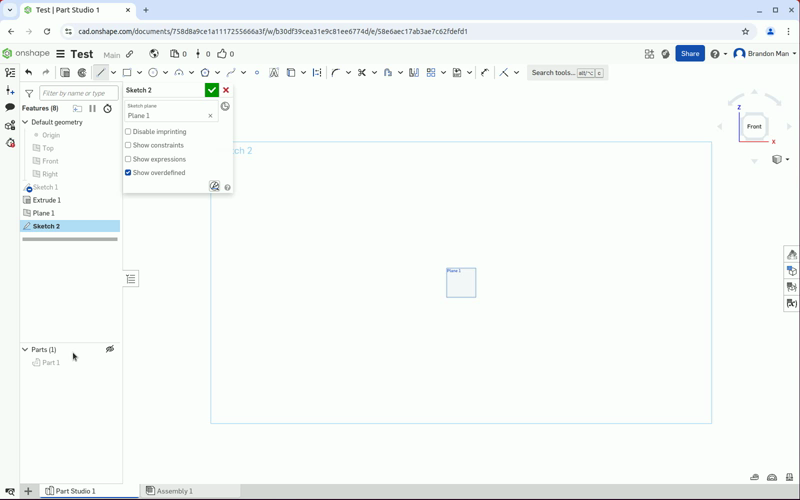
mouse_move(404, 357)
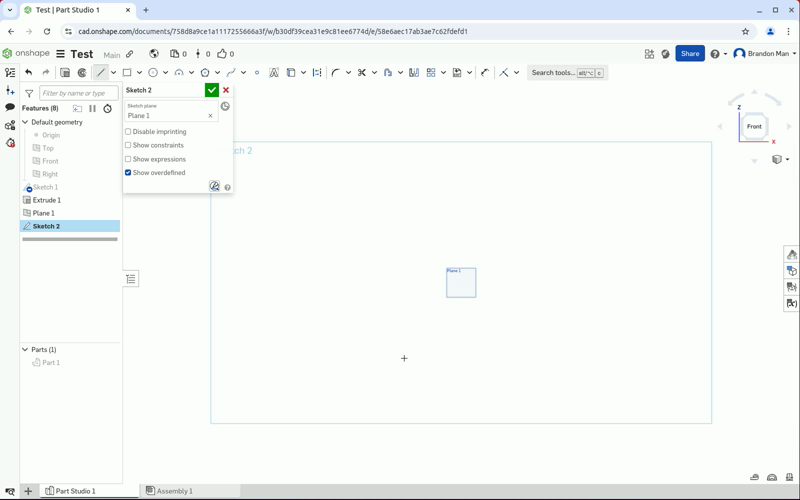
click(404, 357)
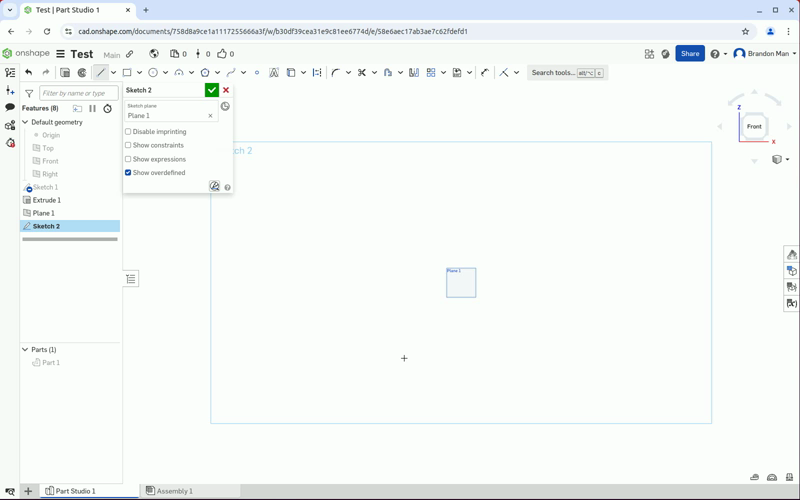
key_up(shift)
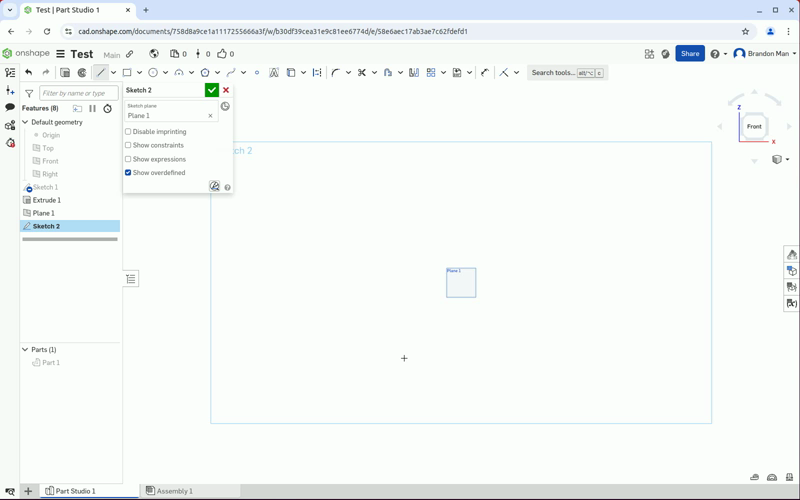
key_down(shift)
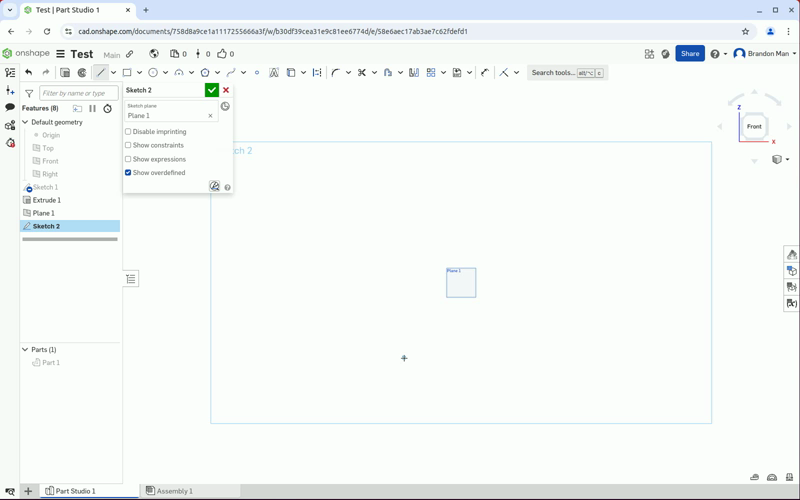
mouse_move(516, 357)
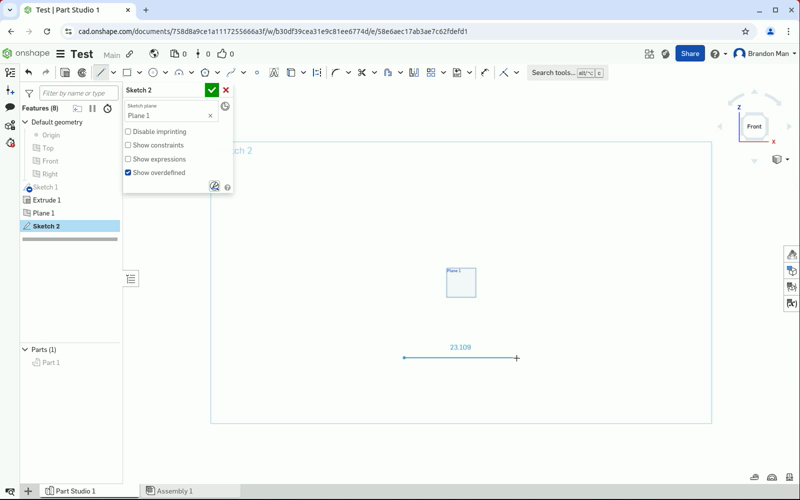
click(516, 357)
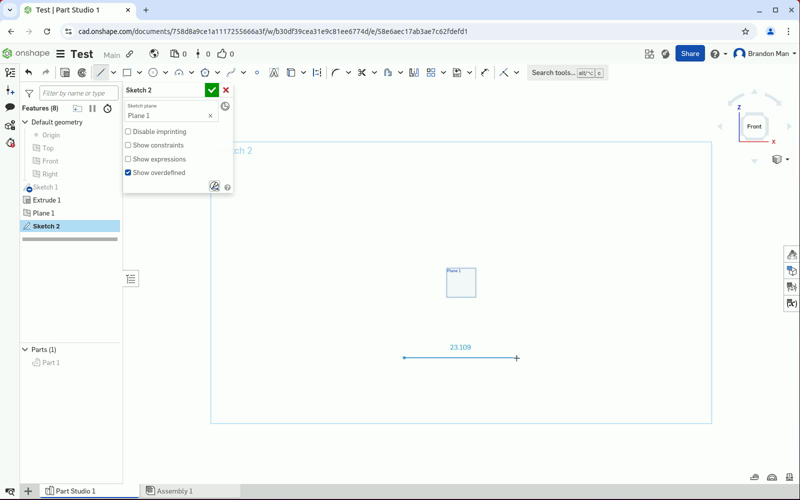
key_up(shift)
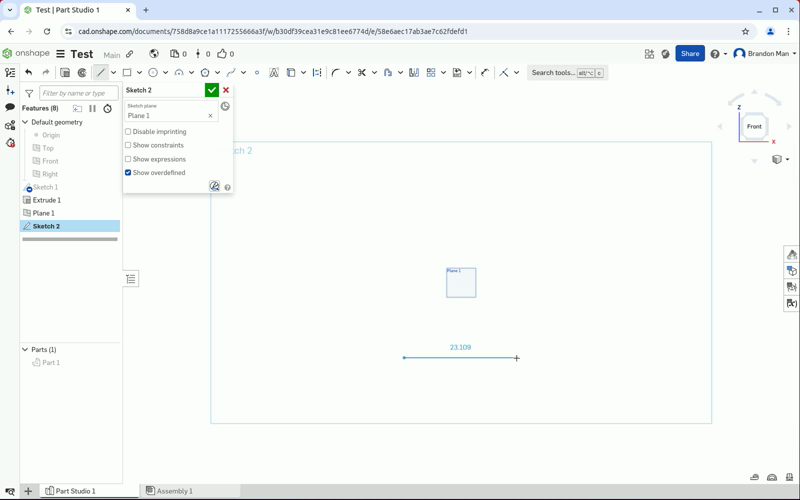
key_down(shift)
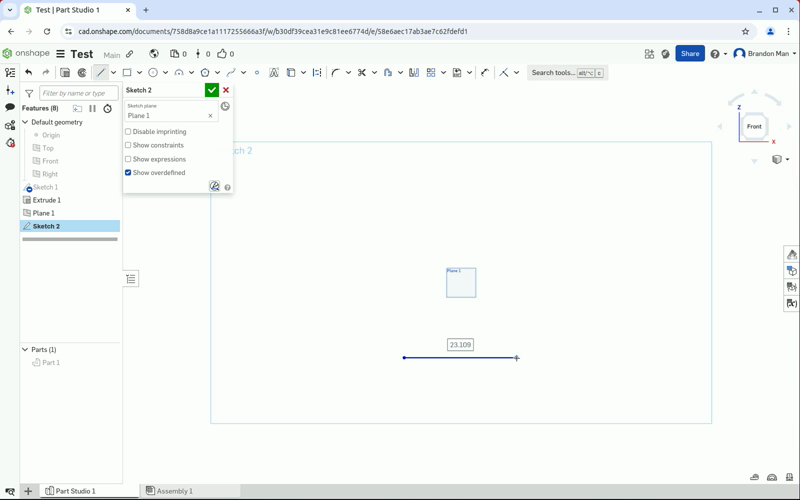
mouse_move(404, 283)
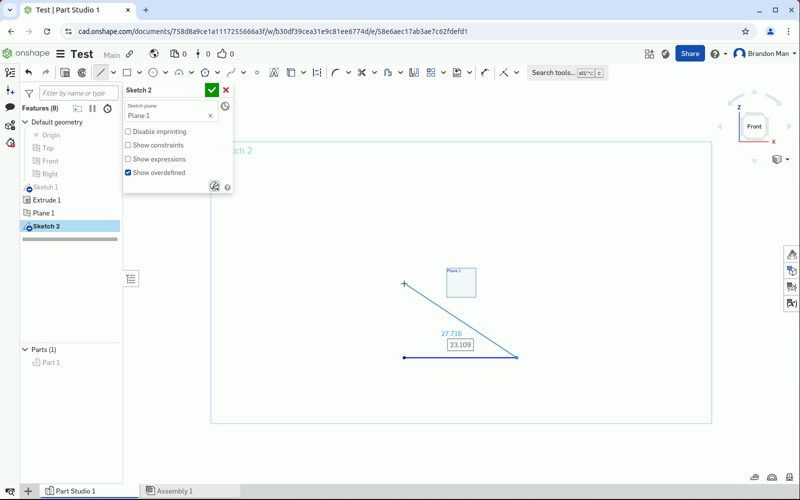
click(404, 283)
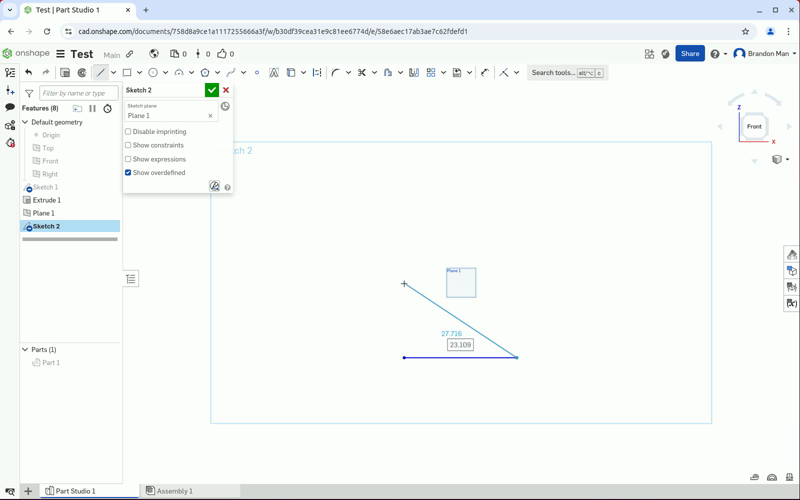
key_up(shift)
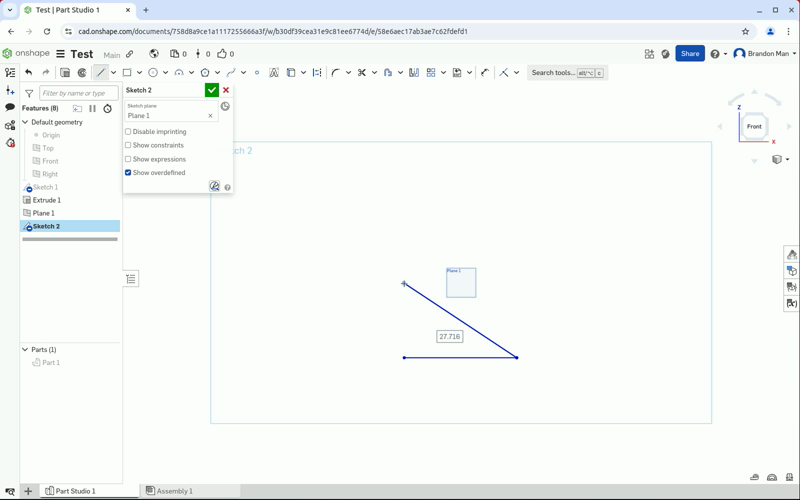
key_down(shift)
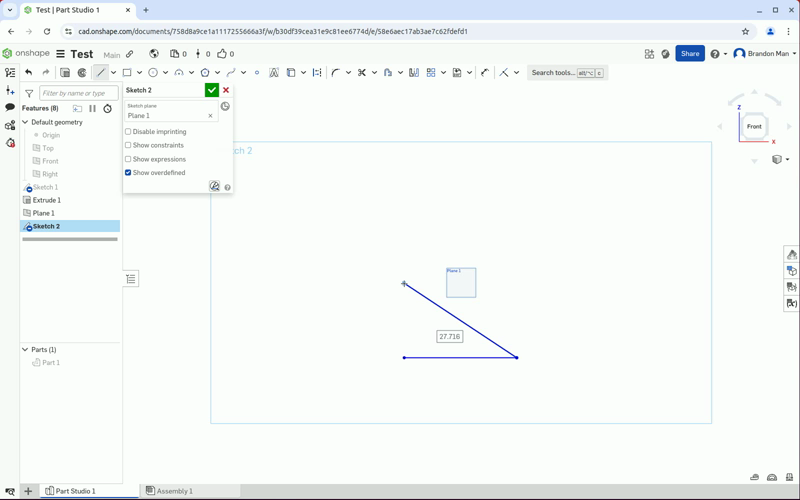
mouse_move(404, 357)
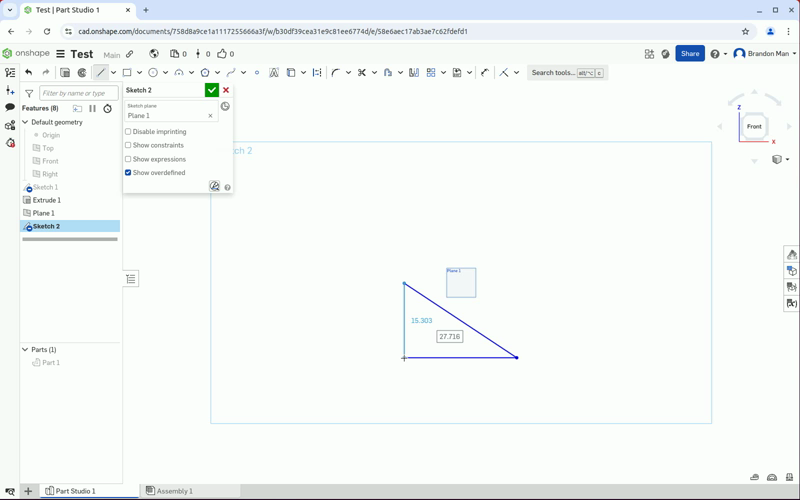
key_up(shift)
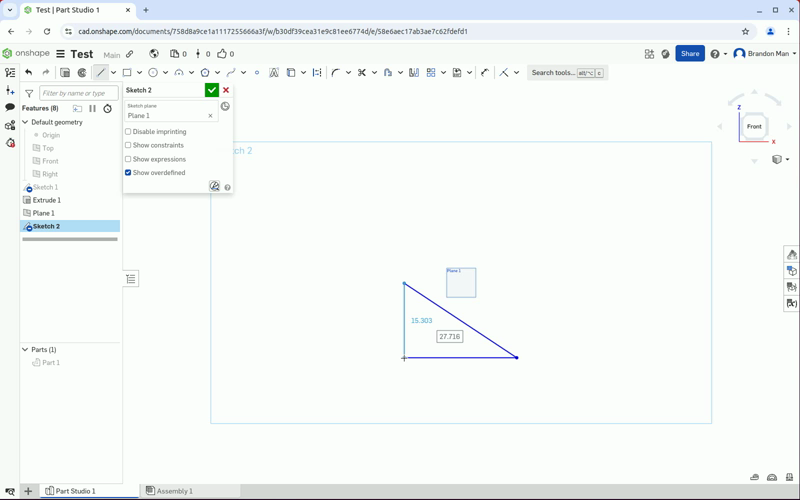
click(404, 357)
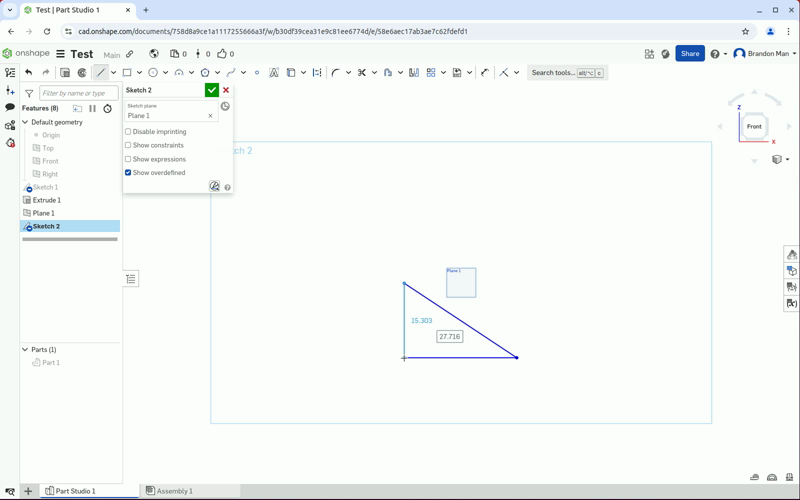
key(esc)
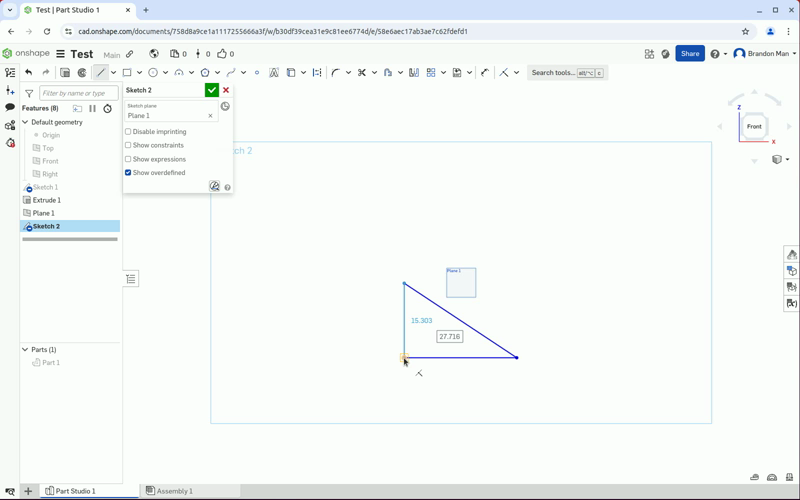
mouse_move(414, 294)
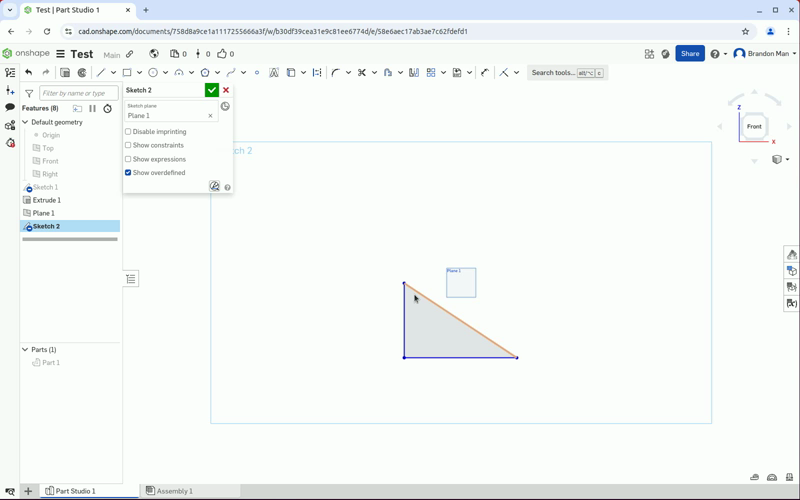
click(414, 294)
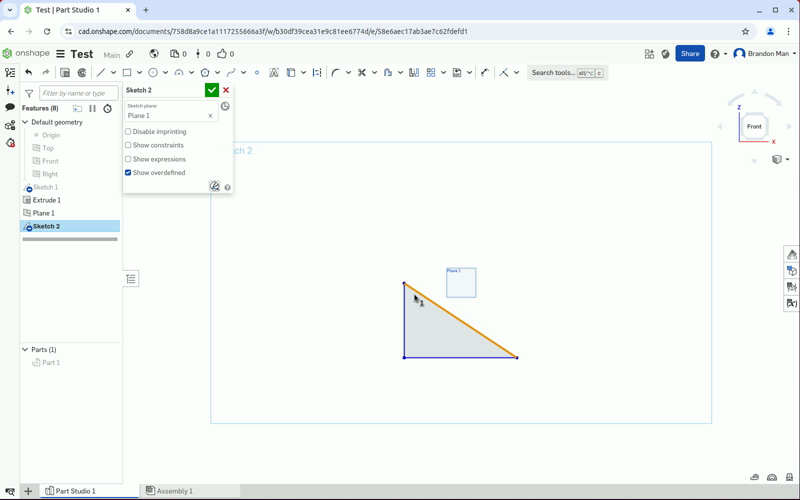
mouse_move(73, 352)
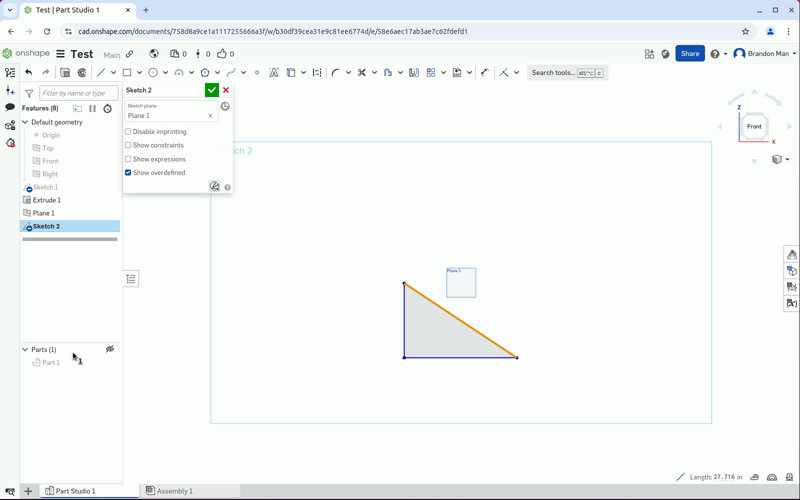
key(shift+y)
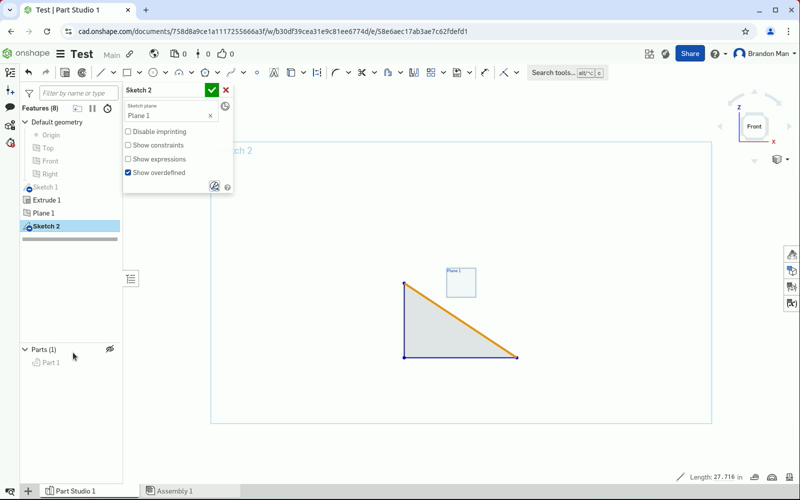
key(shift+e)
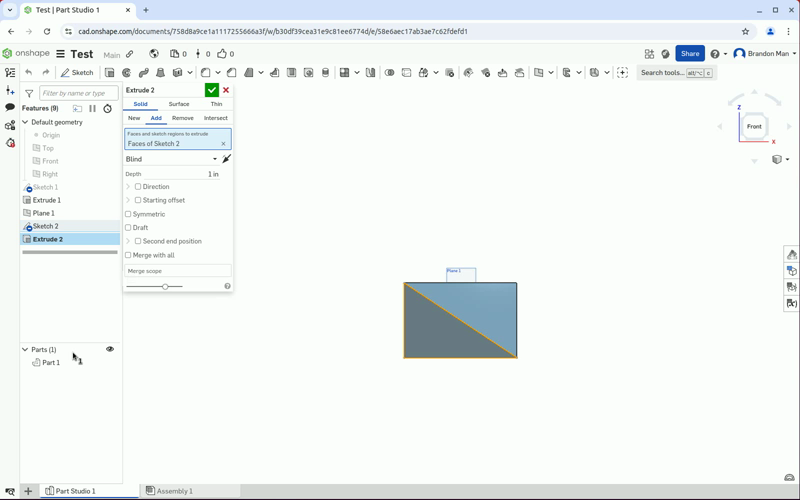
mouse_move(143, 106)
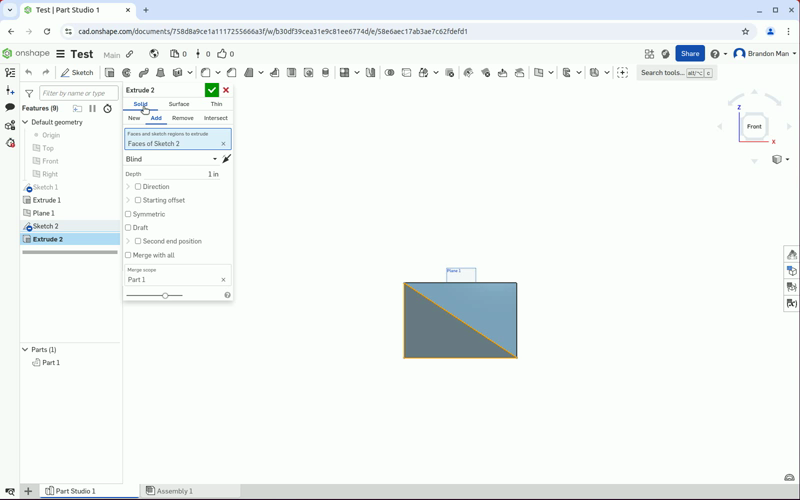
click(143, 106)
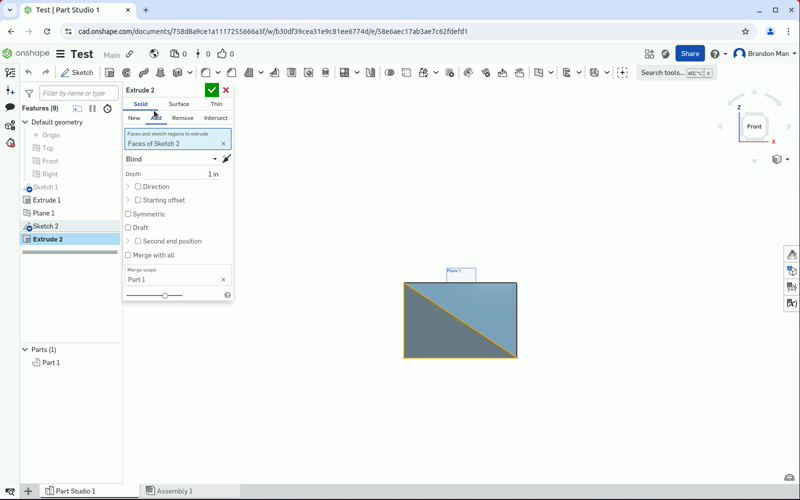
mouse_move(186, 120)
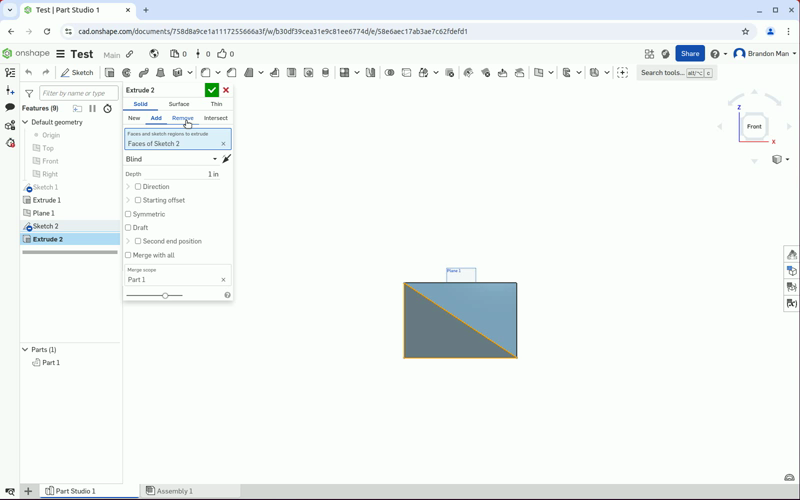
click(186, 120)
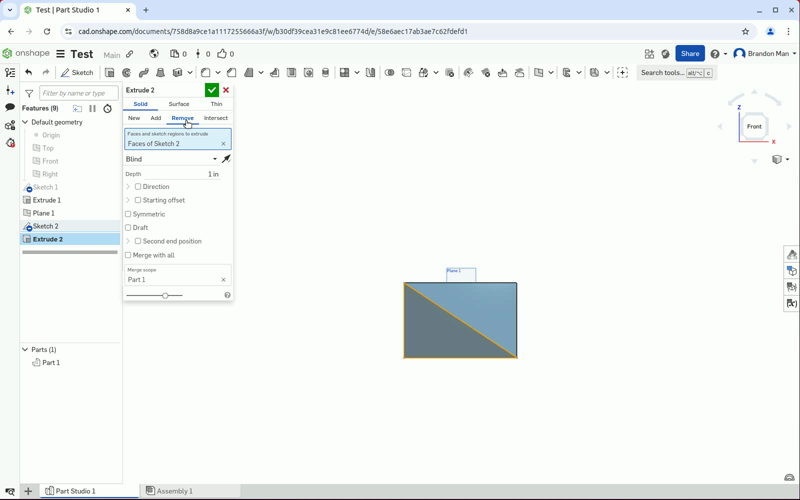
key(tab, 4)
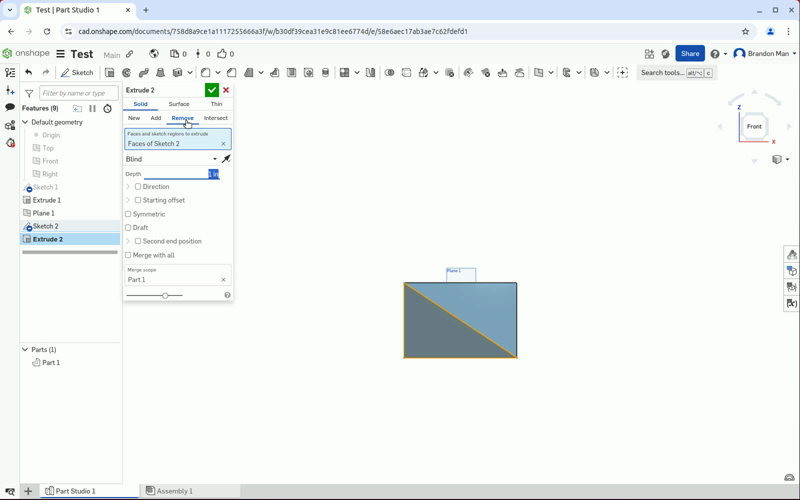
text(11.554)
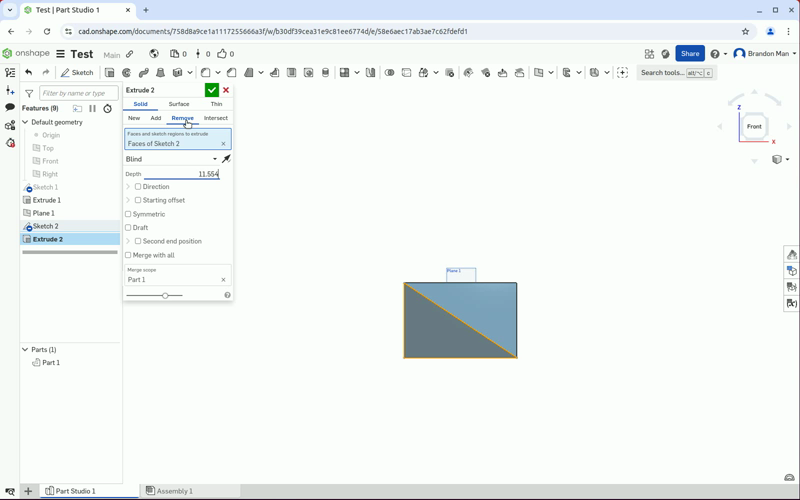
key(tab, 6)
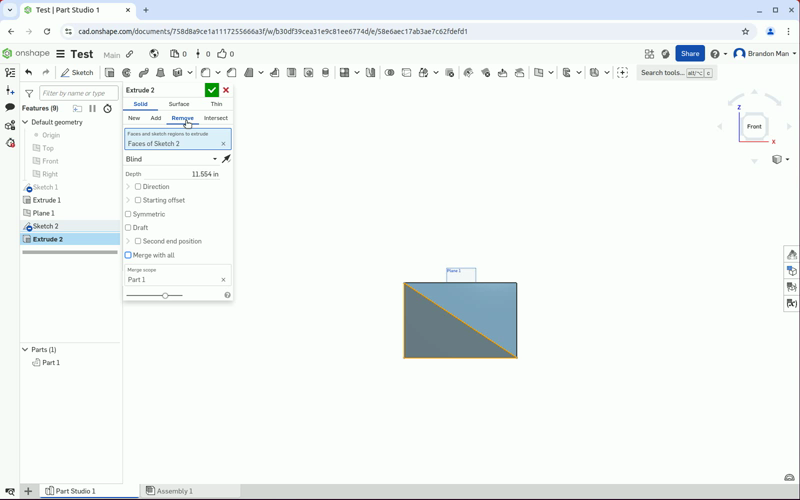
key(space)
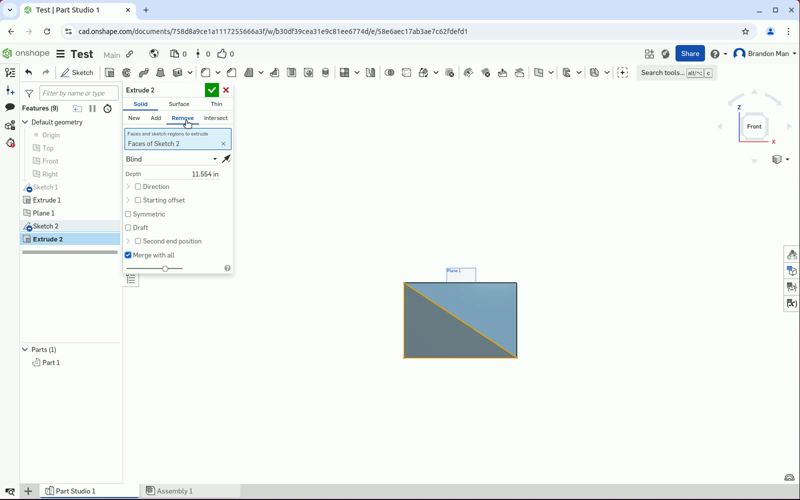
key(enter)
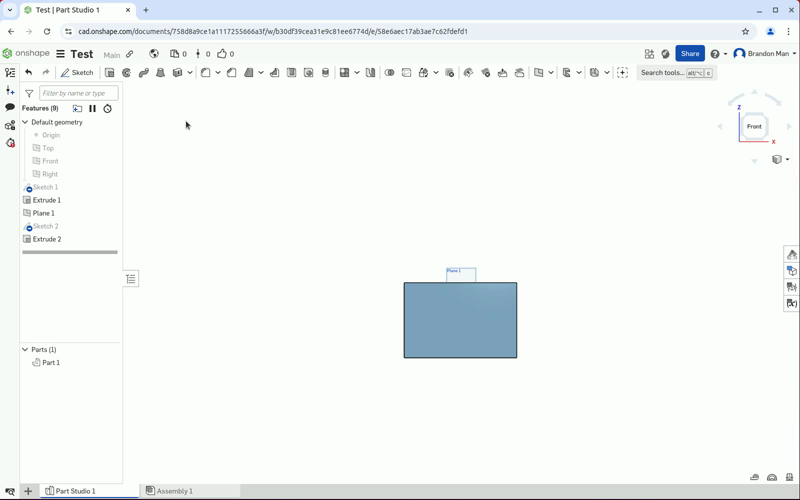
key(shift+h)
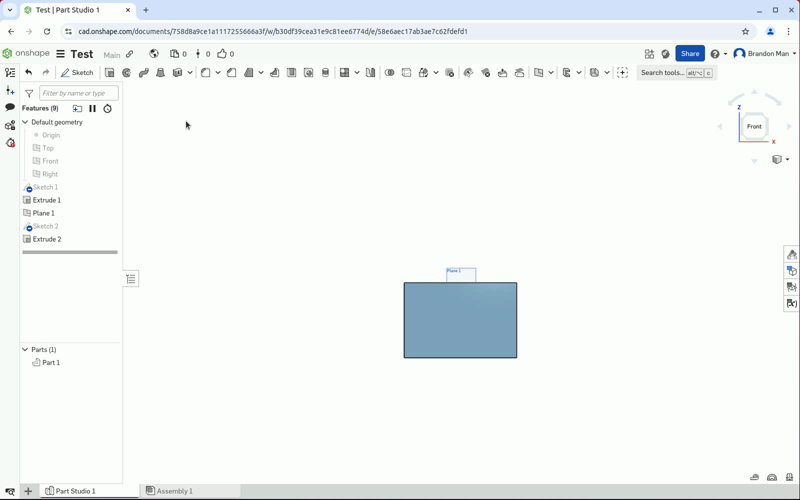
key(shift+h)
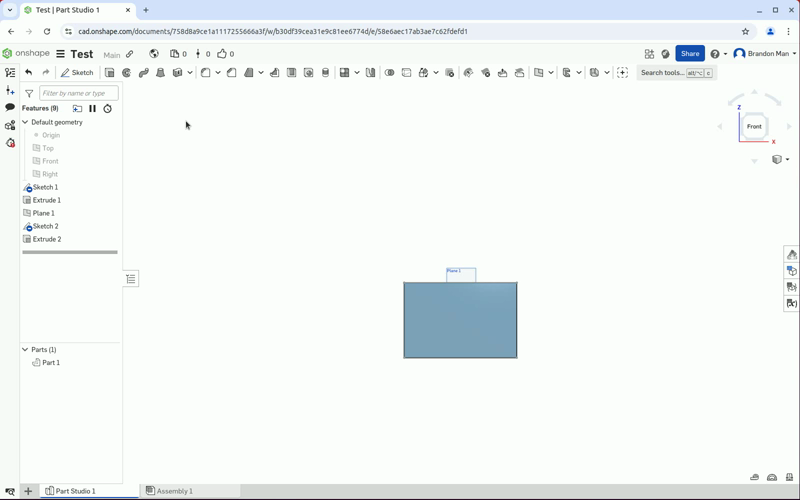
key(shift+7)
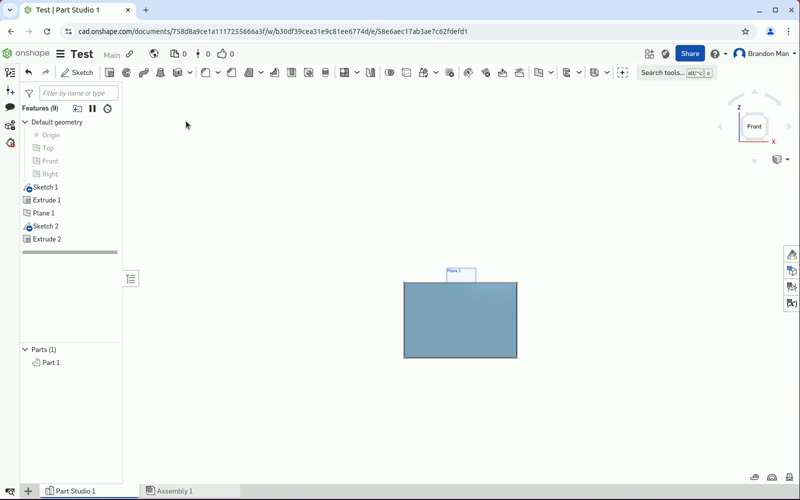
key(left, 2)
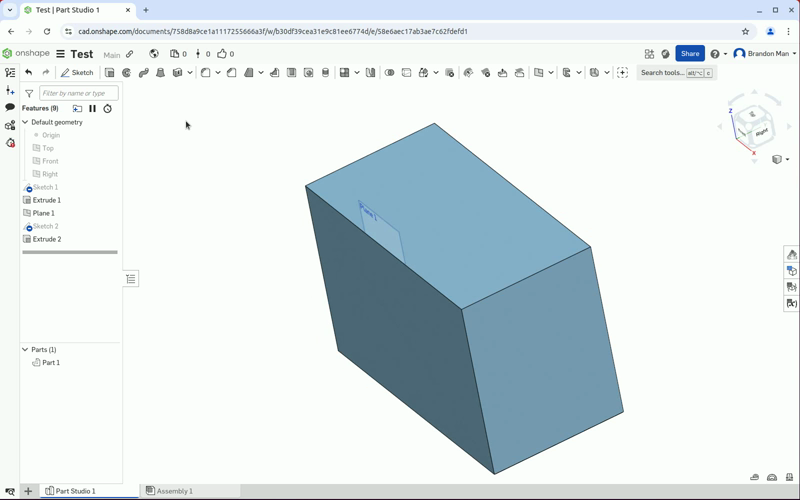
key(down, 2)
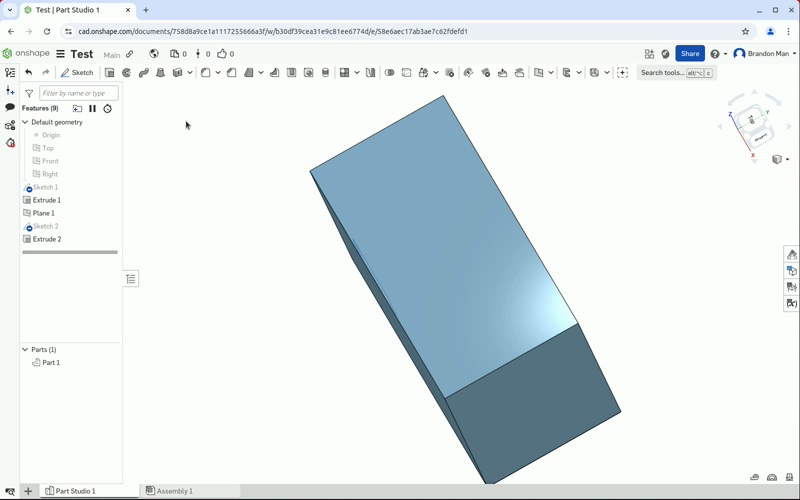
key(up, 2)
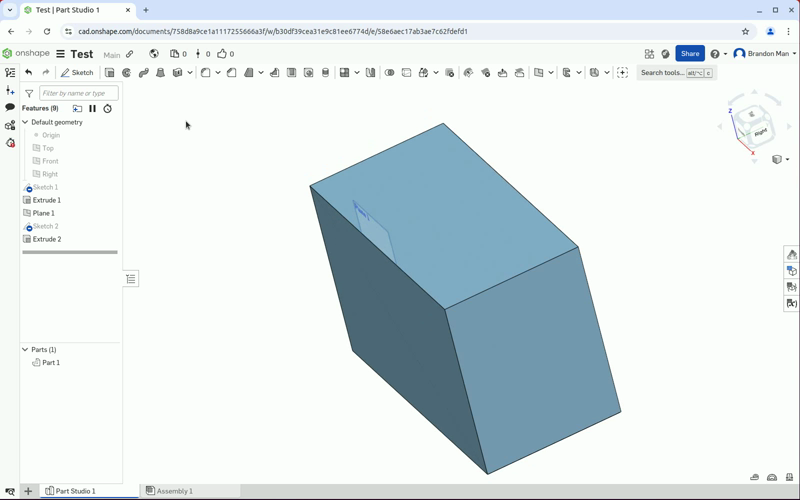
key(right, 2)
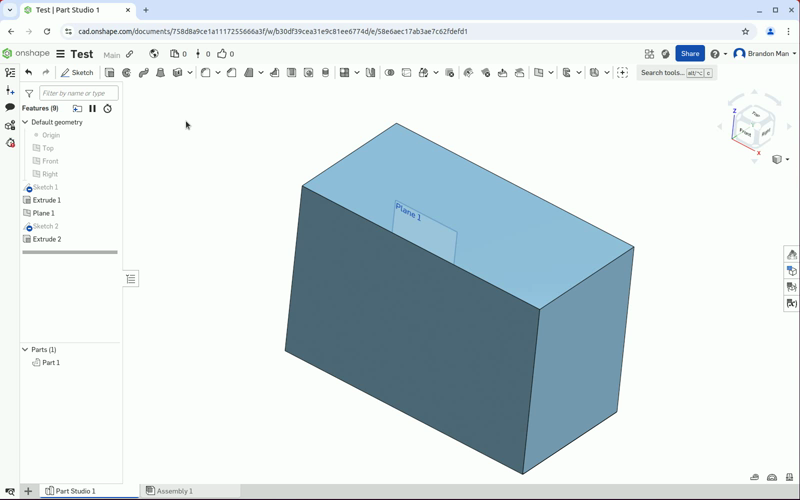
mouse_move(73, 189)
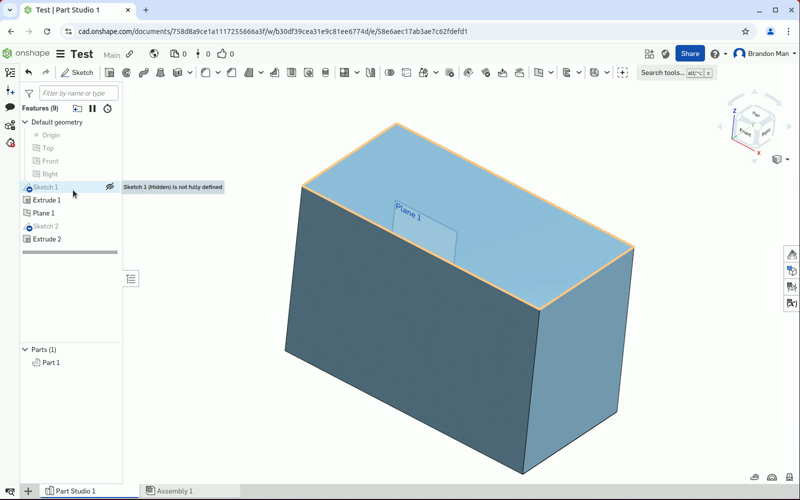
click(73, 189)